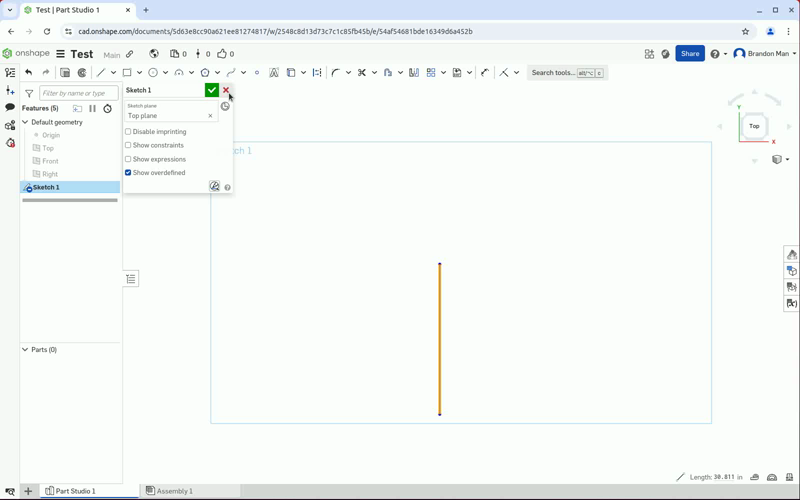
key(shift+h)
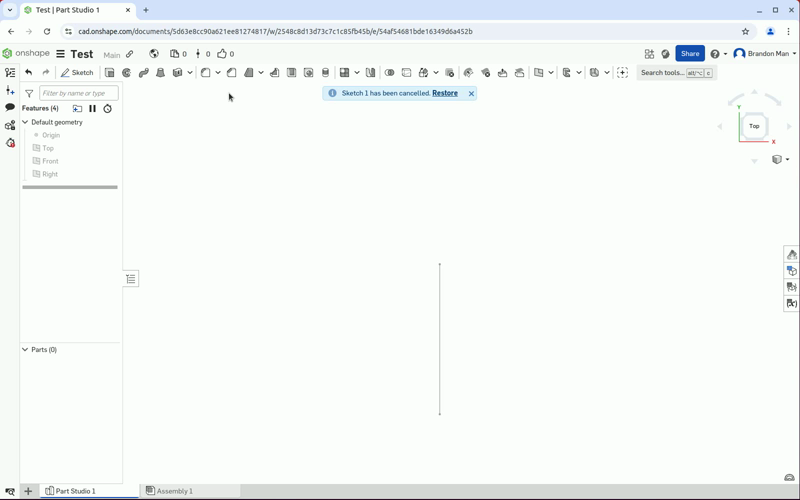
mouse_move(73, 352)
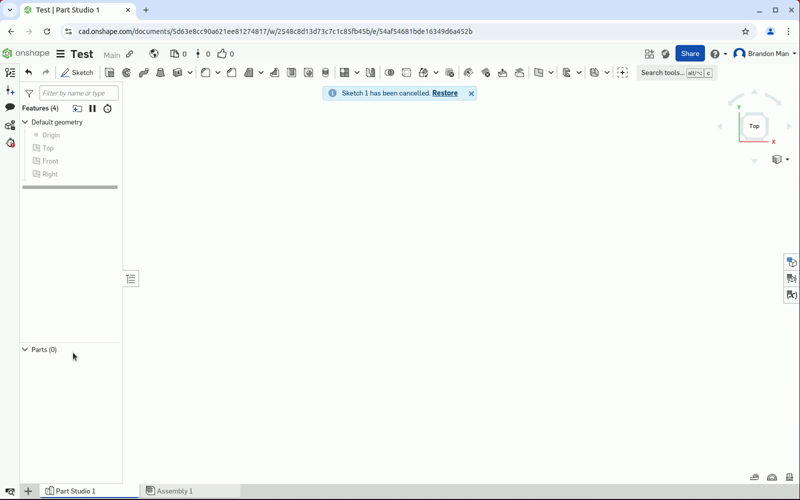
key(y)
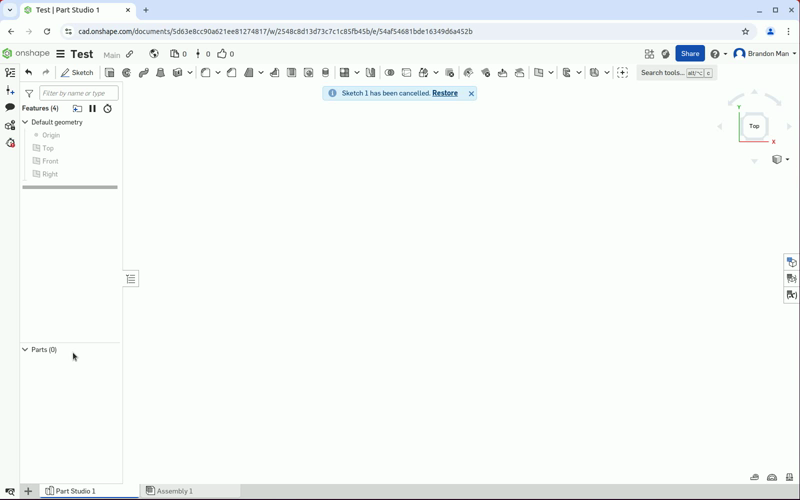
key(shift+p)
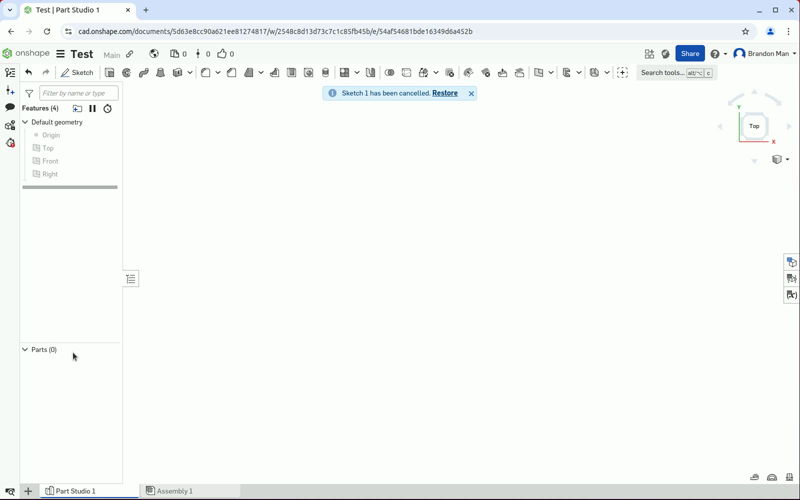
key(space)
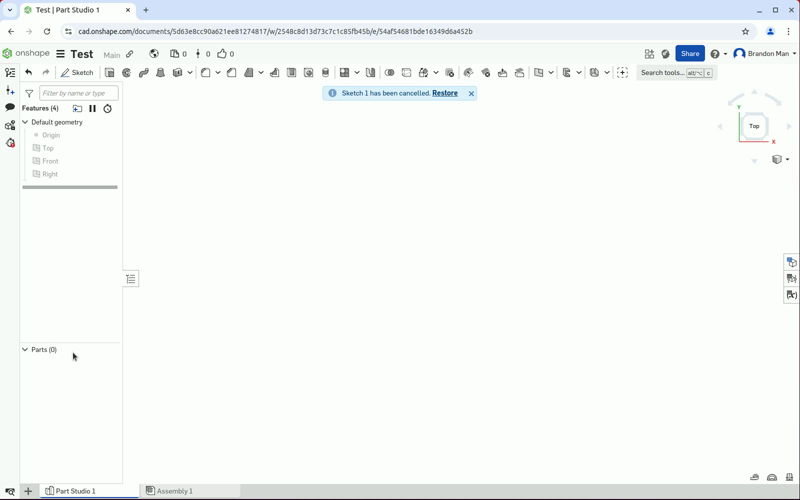
key_down(shift)
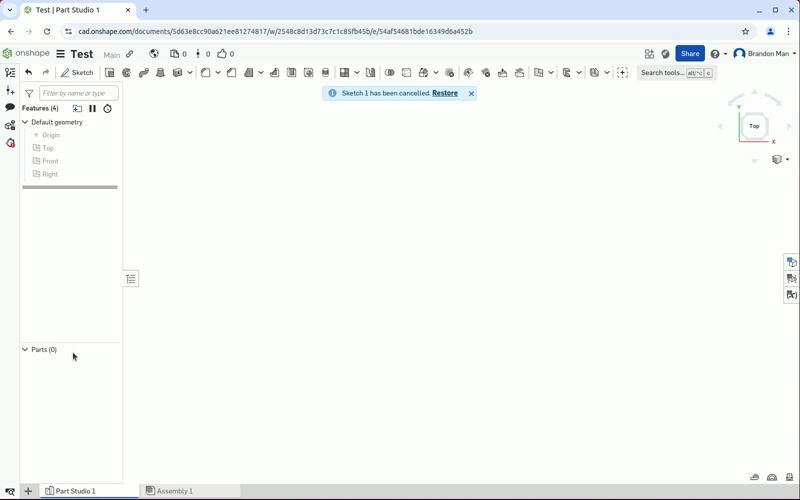
key(up)
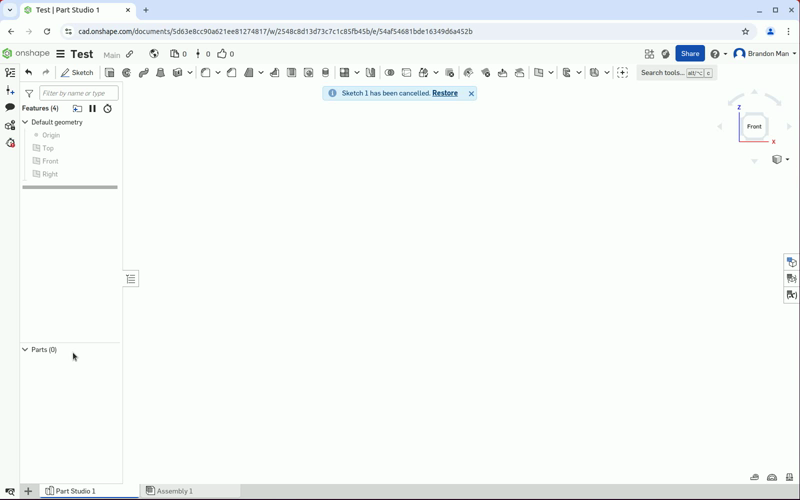
key_up(shift)
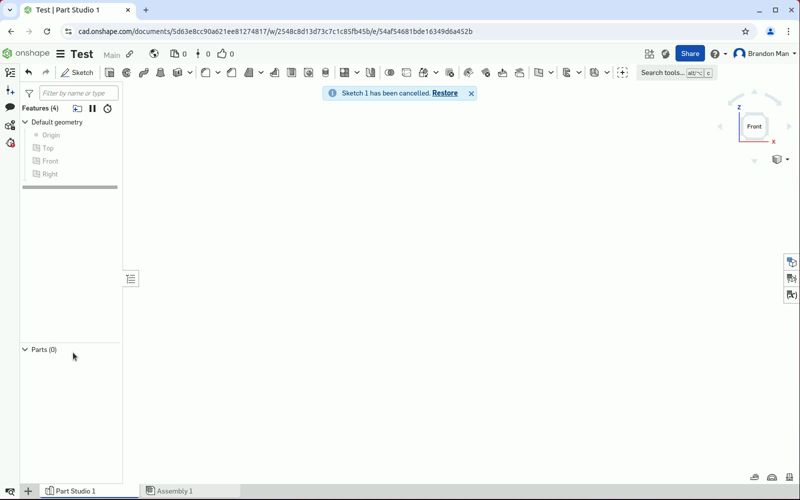
mouse_move(73, 352)
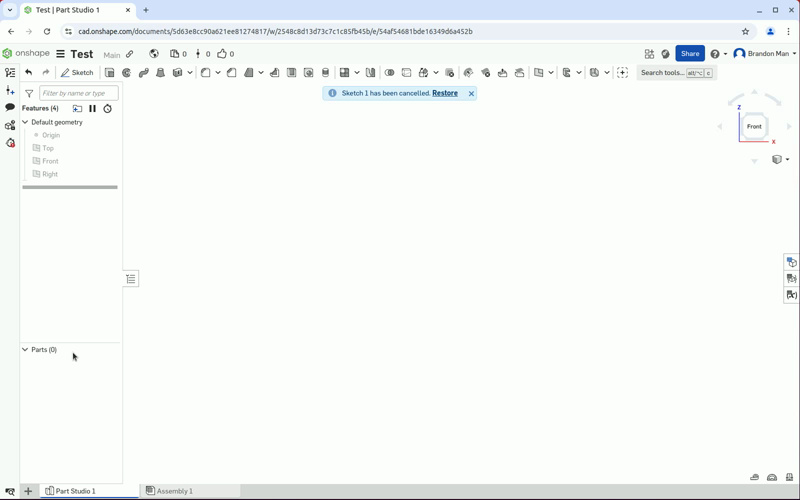
key(shift+y)
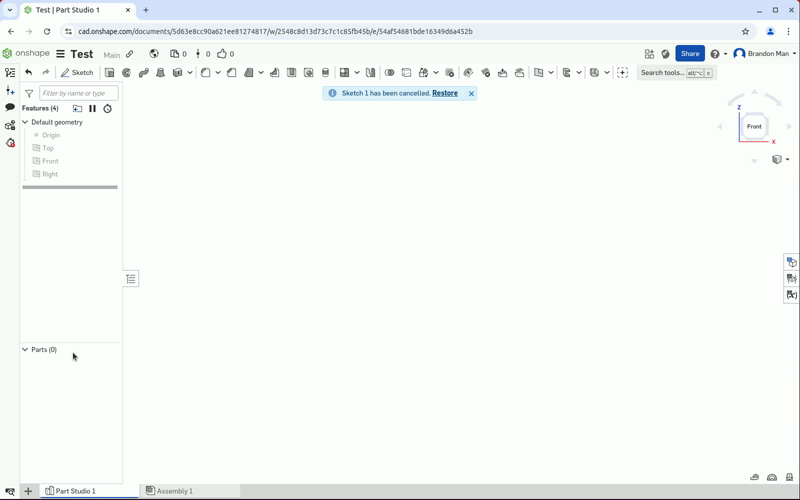
key(shift+s)
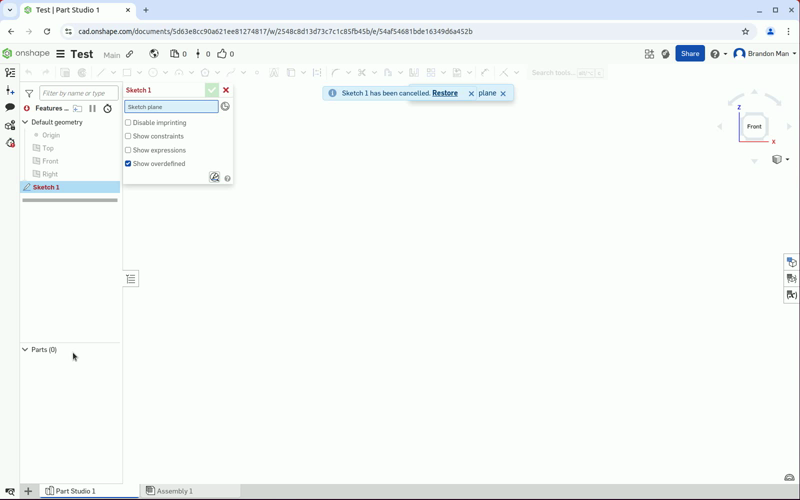
mouse_move(73, 163)
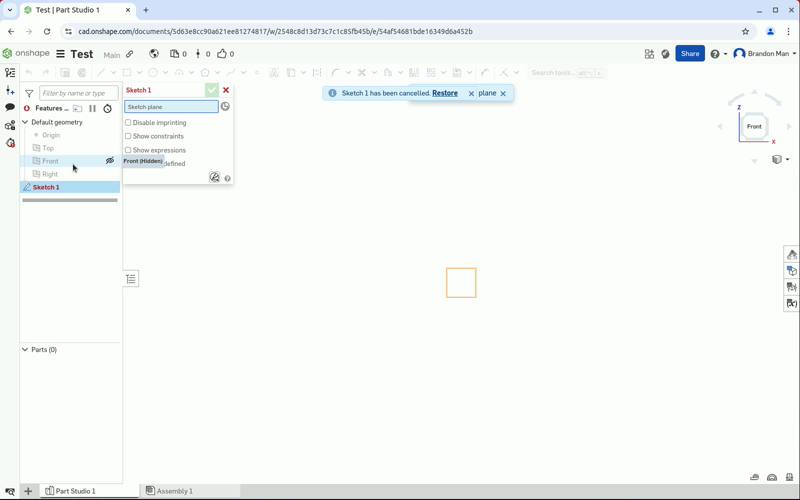
click(73, 163)
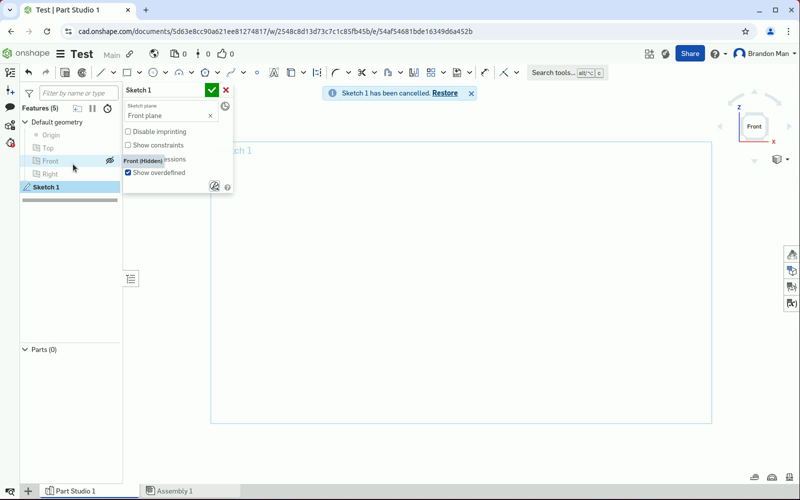
mouse_move(73, 352)
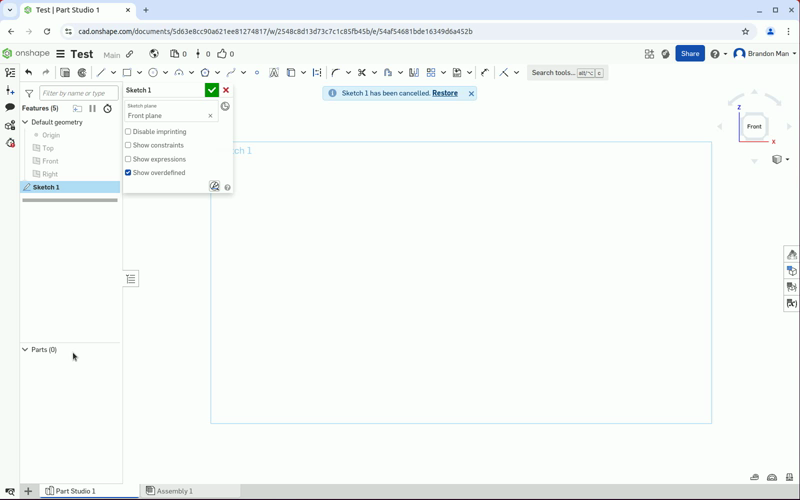
key(y)
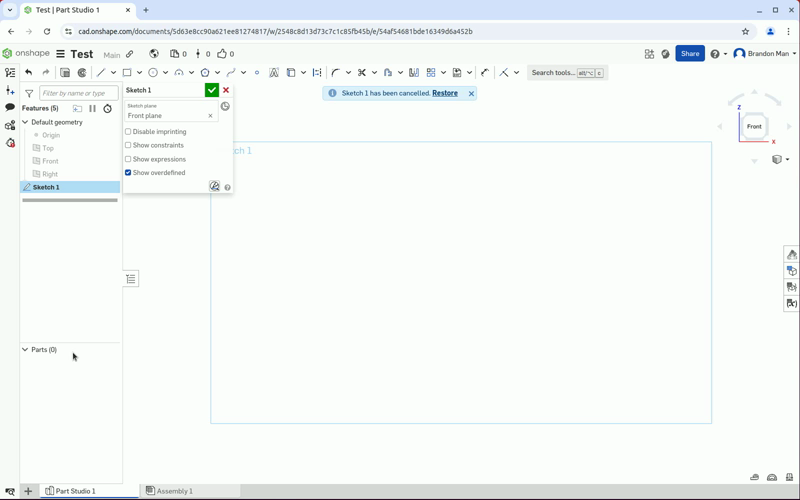
key(l)
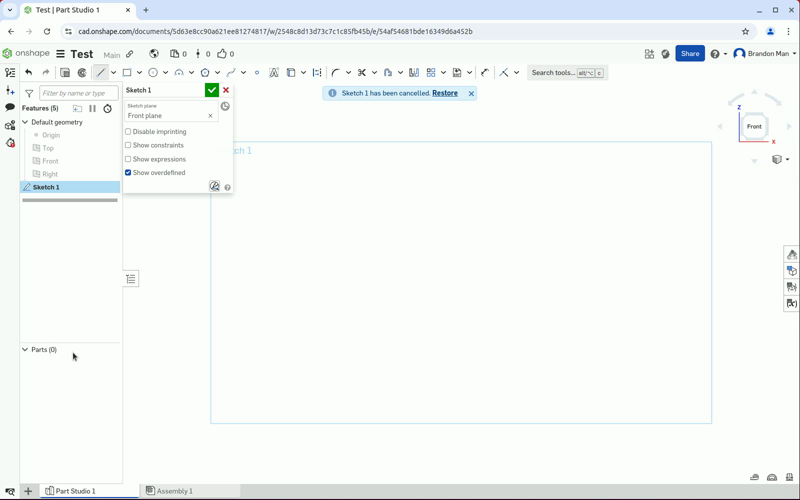
key_down(shift)
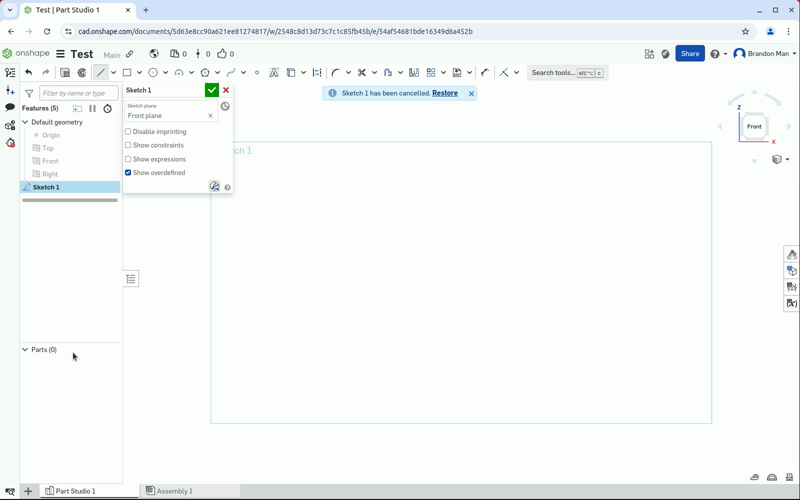
mouse_move(460, 282)
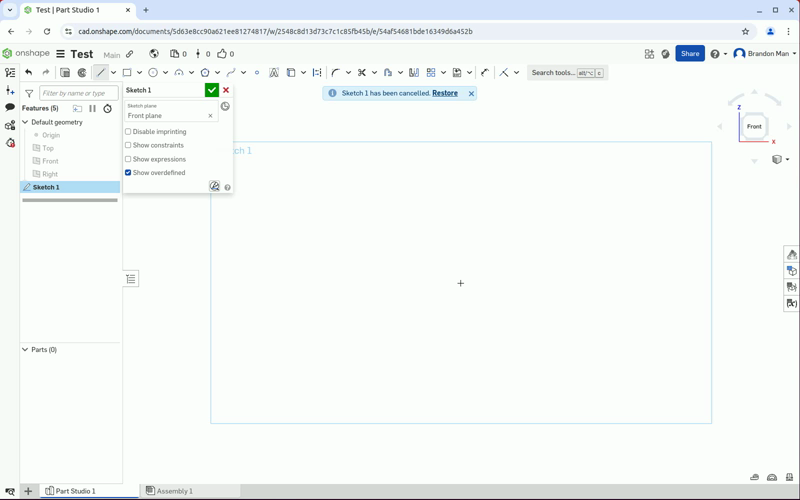
click(460, 282)
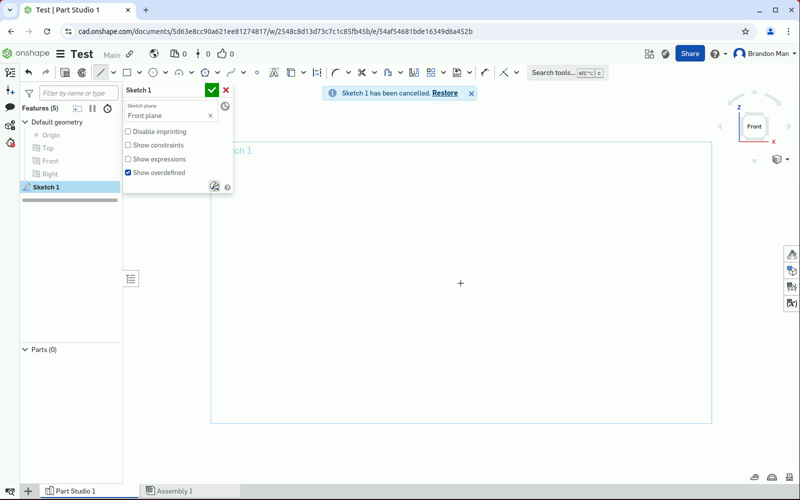
key_up(shift)
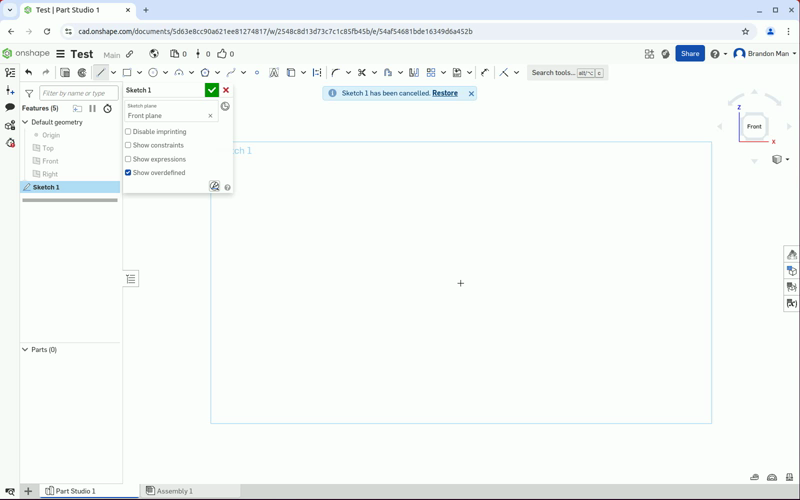
key_down(shift)
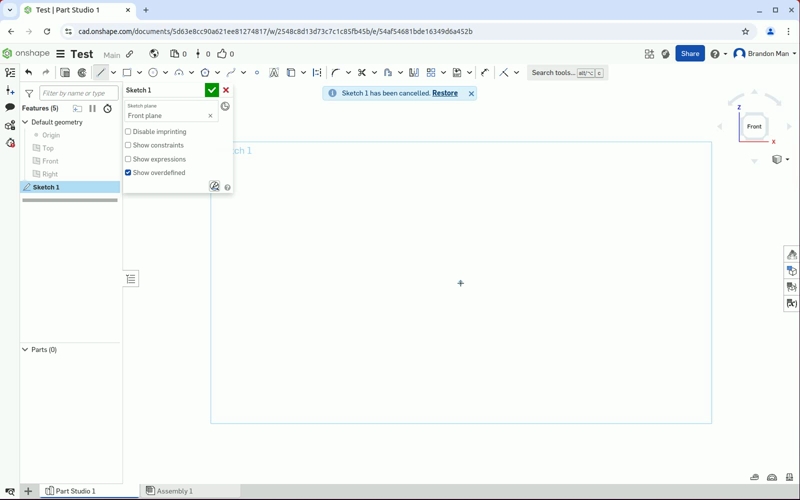
mouse_move(536, 282)
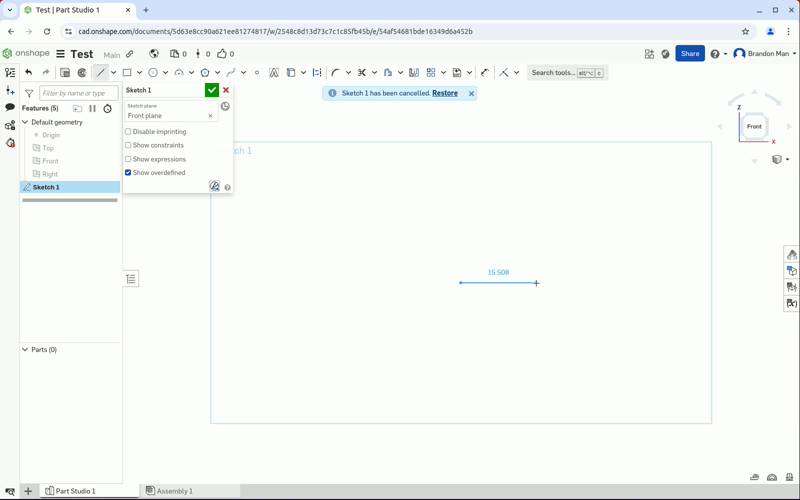
click(536, 282)
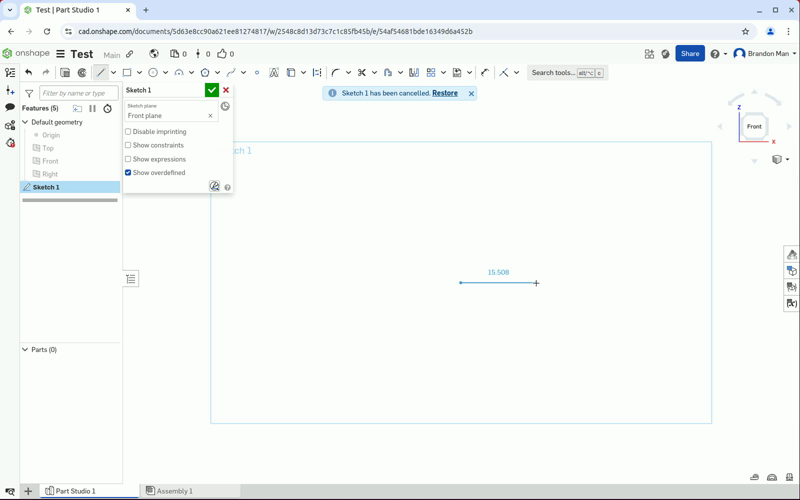
key_up(shift)
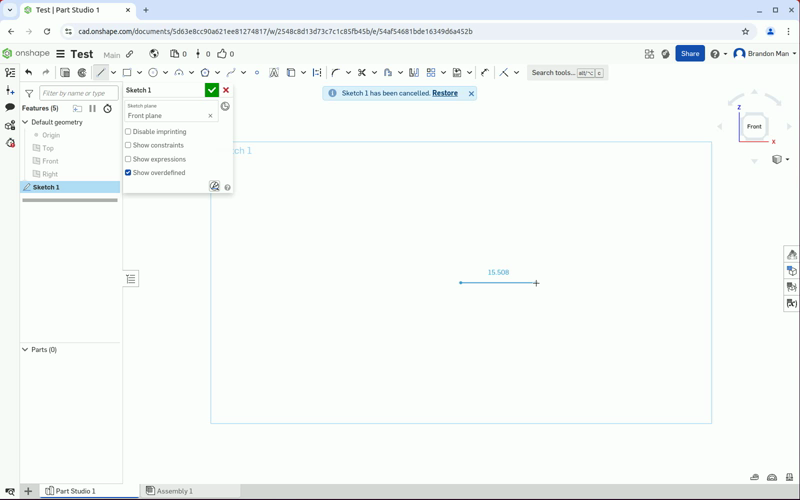
key_down(shift)
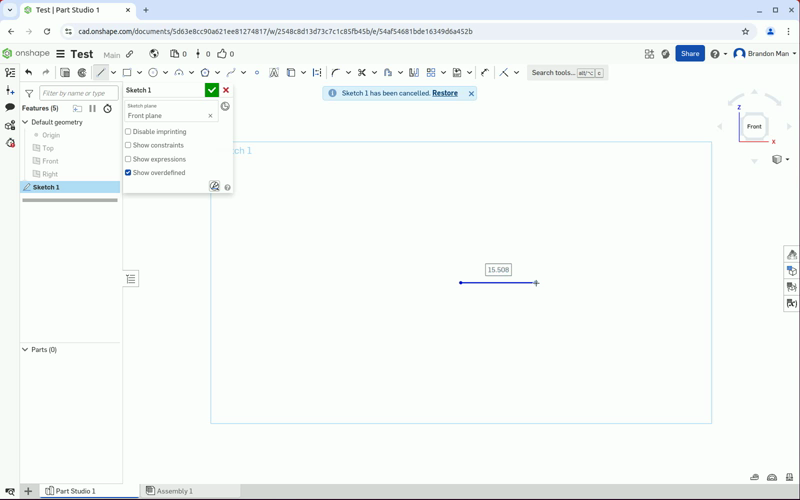
mouse_move(566, 282)
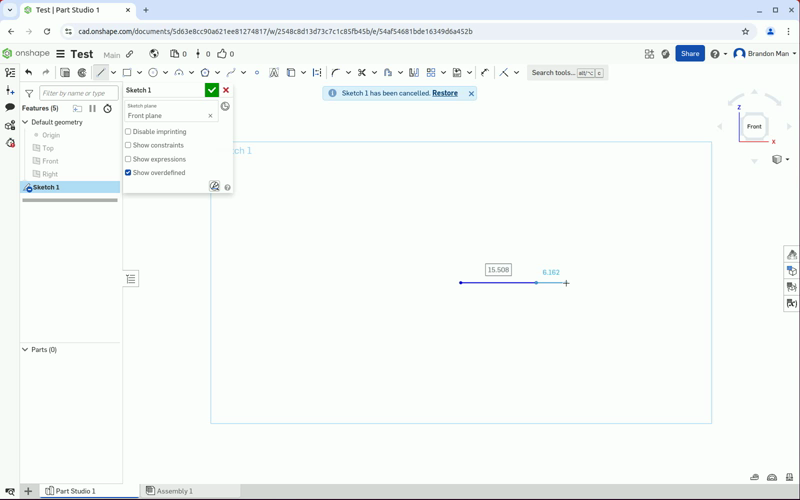
mouse_move(536, 264)
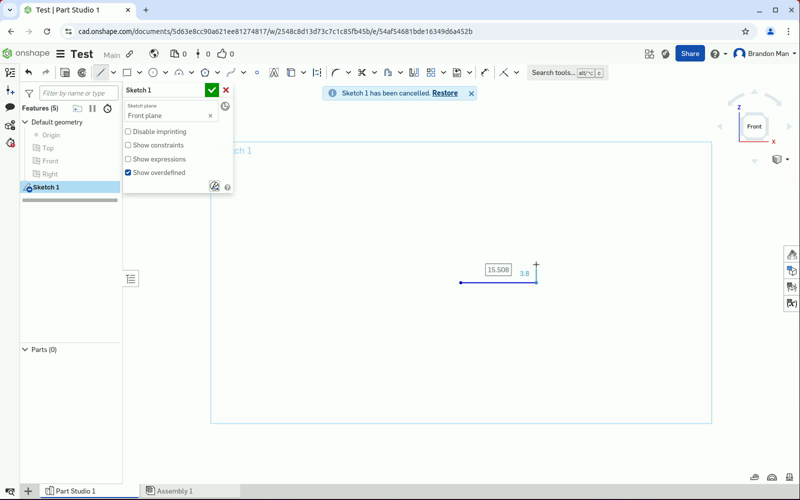
click(536, 264)
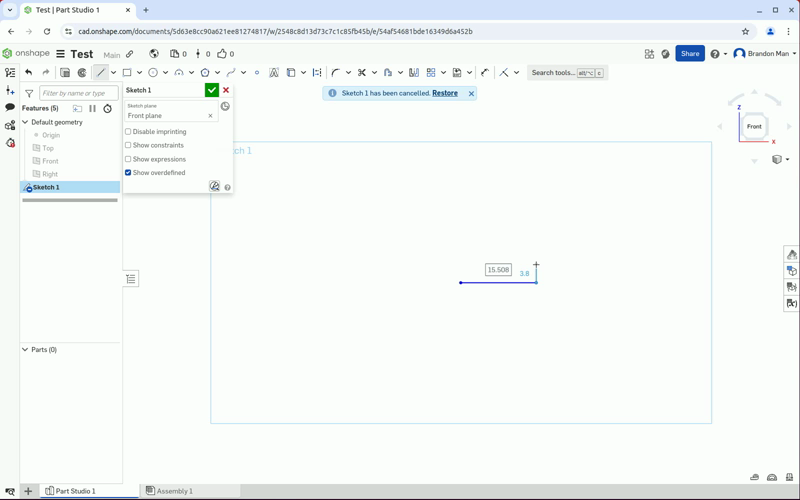
key_up(shift)
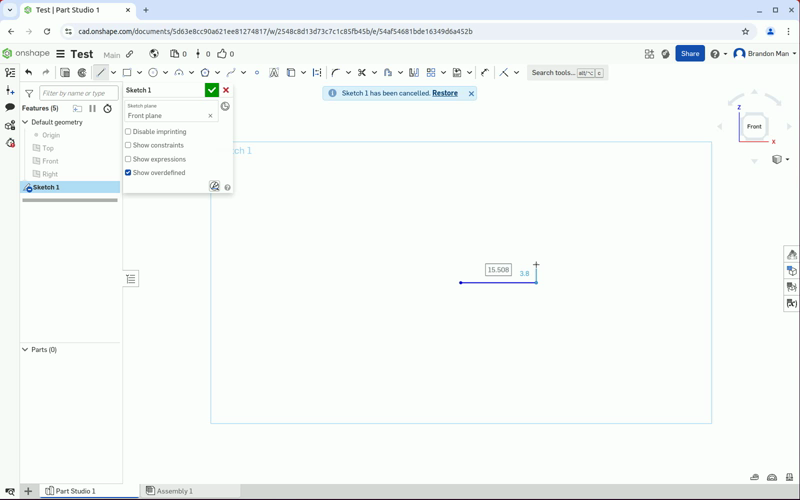
key_down(shift)
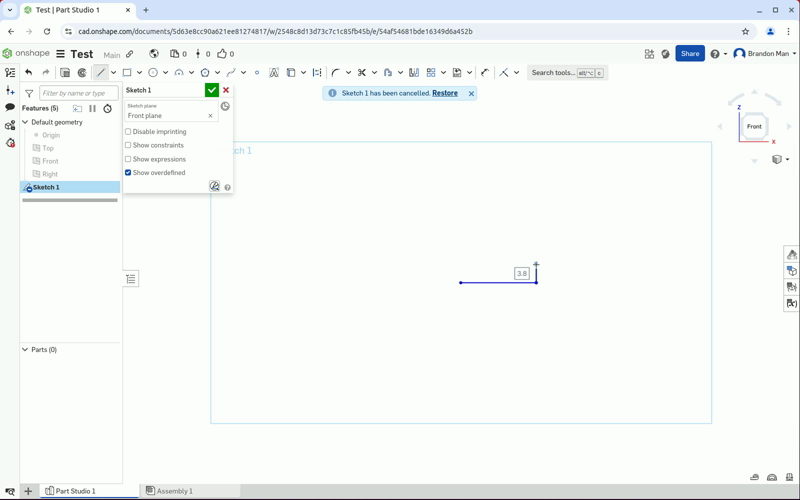
mouse_move(460, 264)
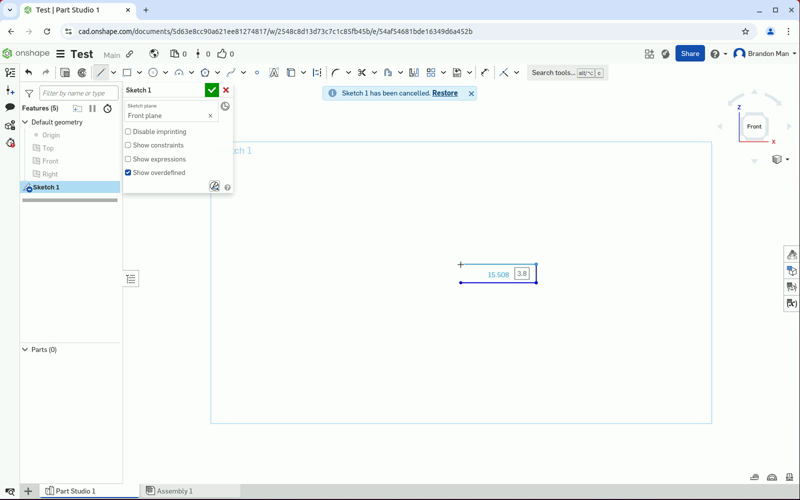
click(460, 264)
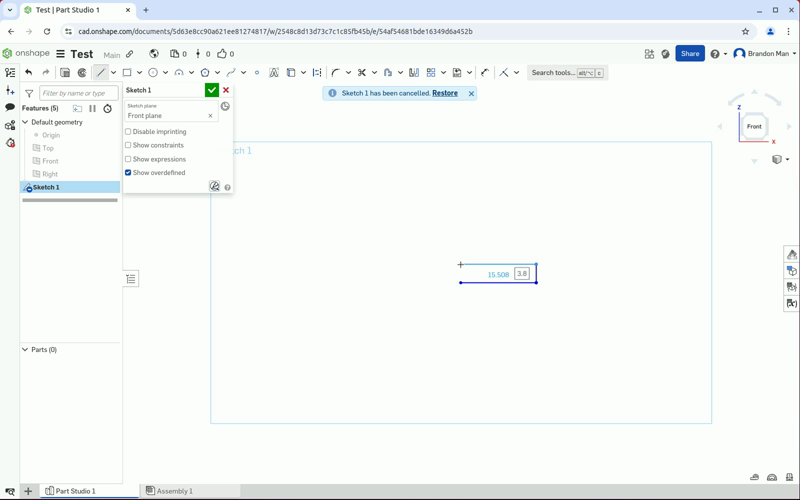
key_up(shift)
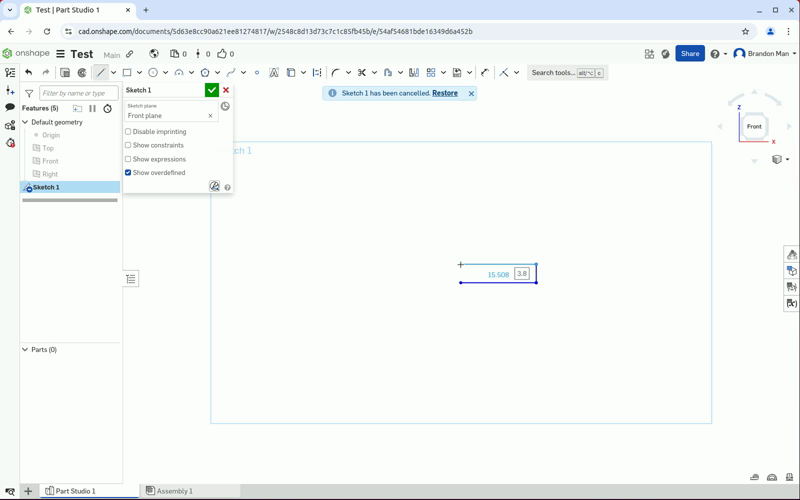
mouse_move(490, 264)
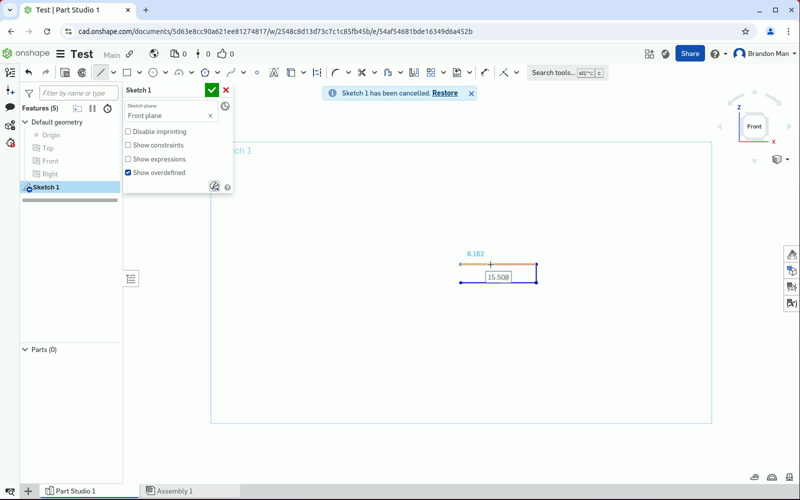
key_down(shift)
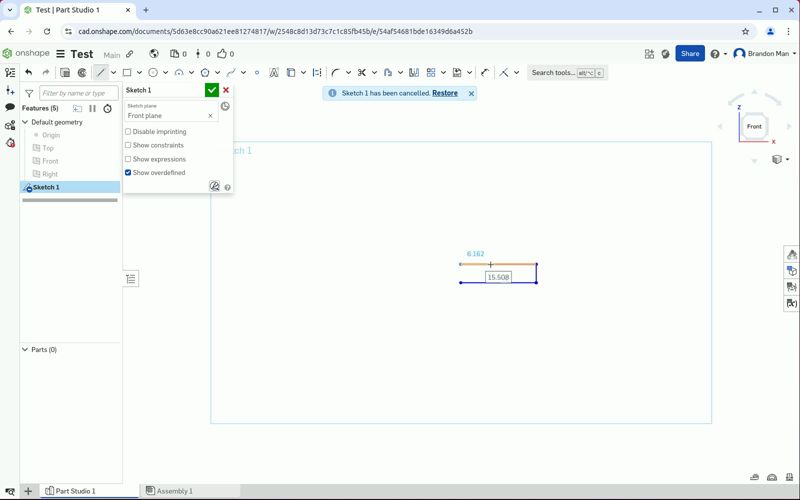
mouse_move(460, 282)
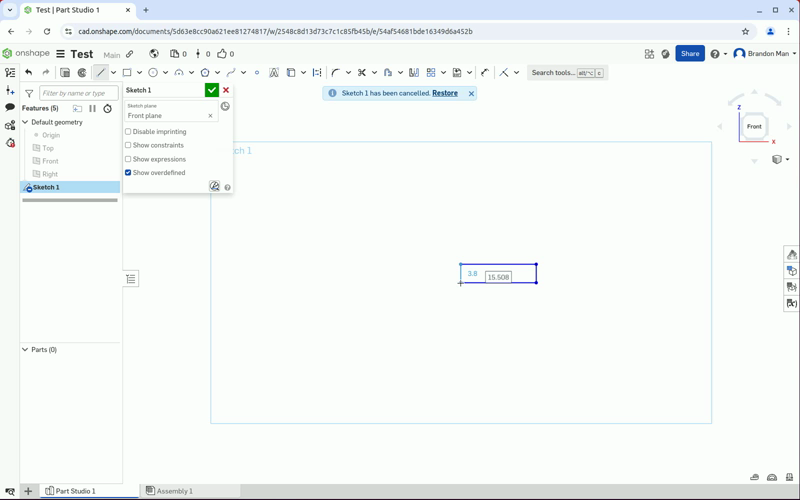
key_up(shift)
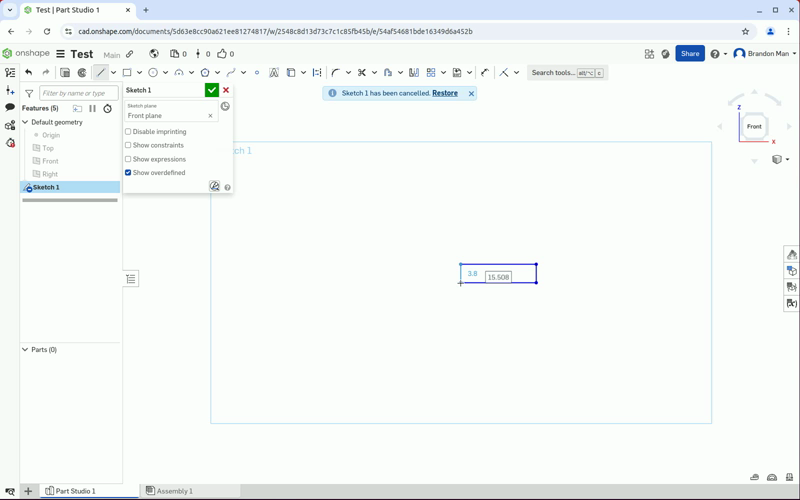
click(460, 282)
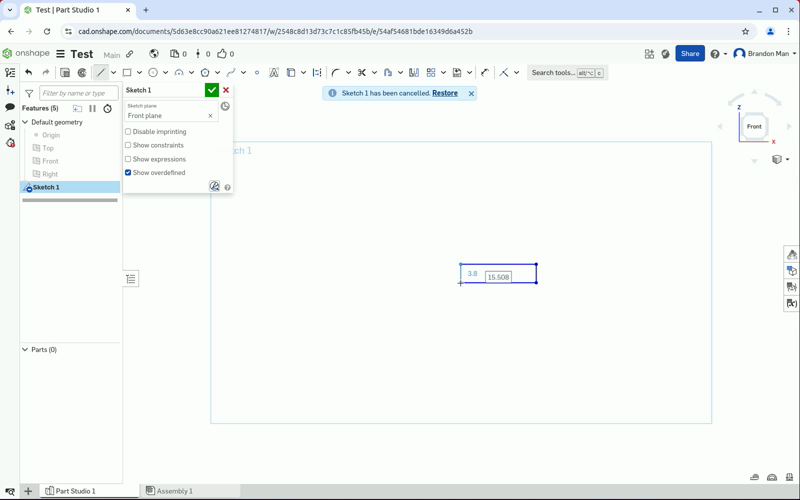
key(esc)
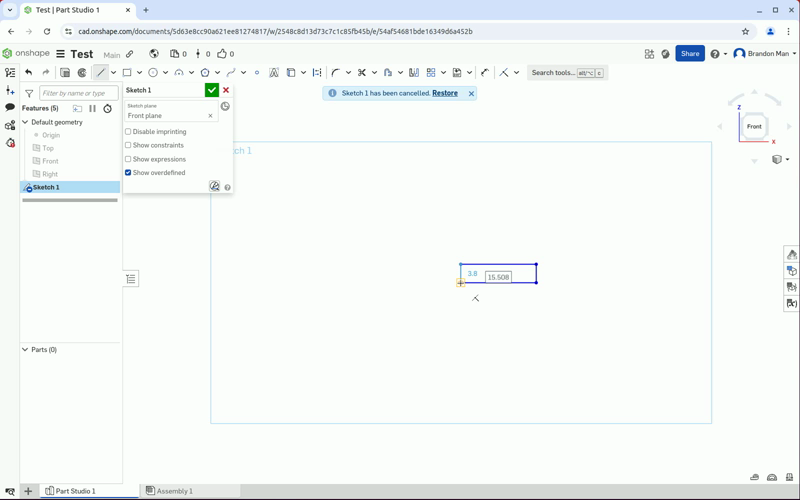
mouse_move(508, 267)
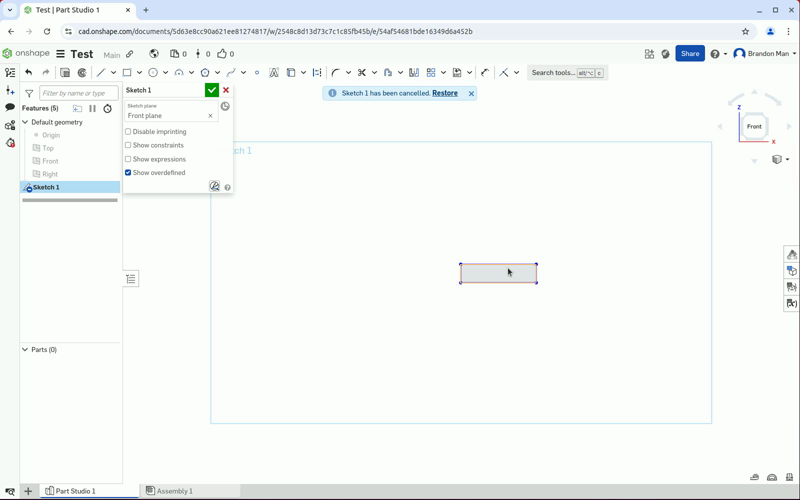
scroll(6)
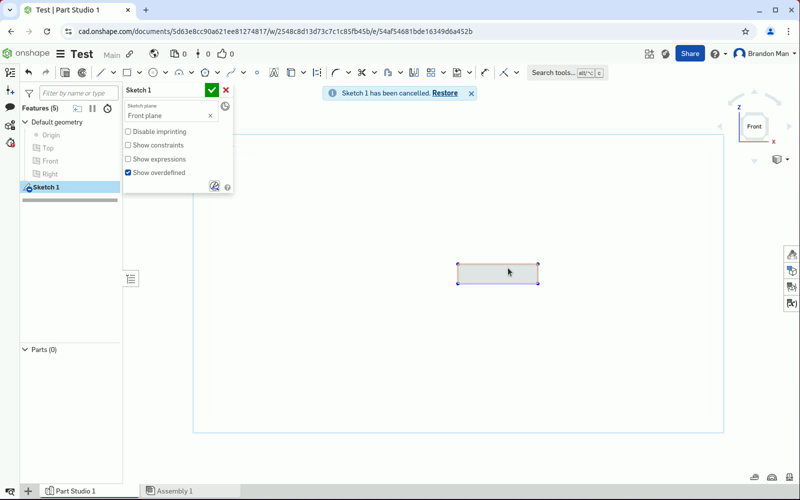
scroll(6)
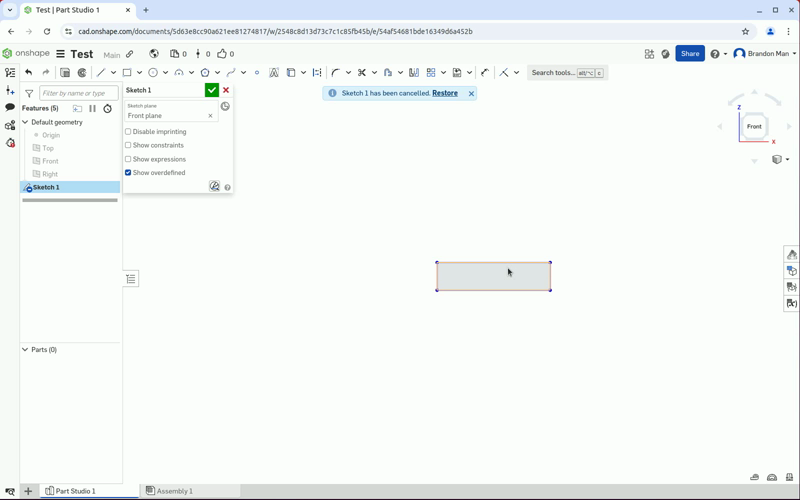
scroll(6)
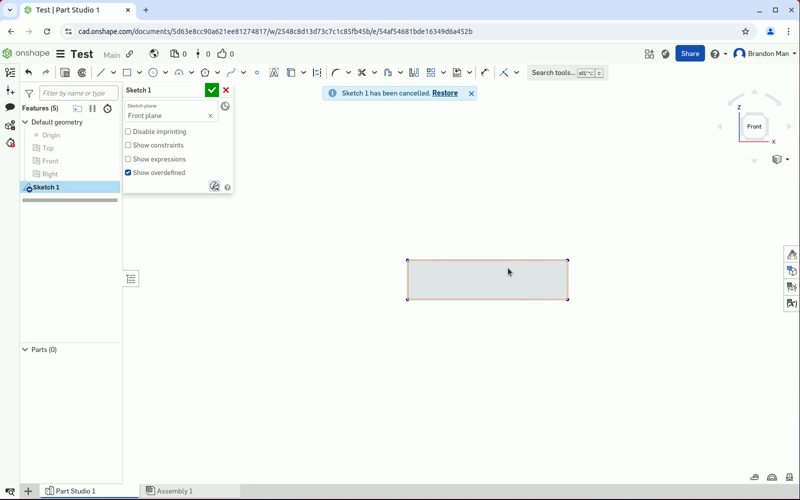
scroll(6)
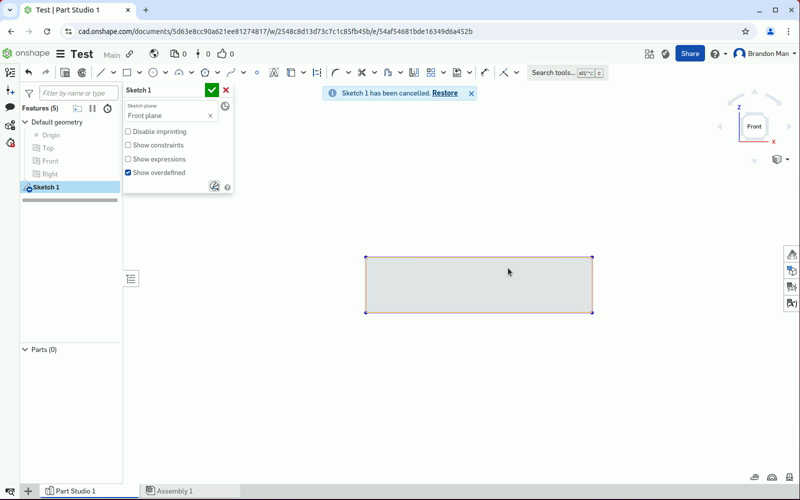
scroll(6)
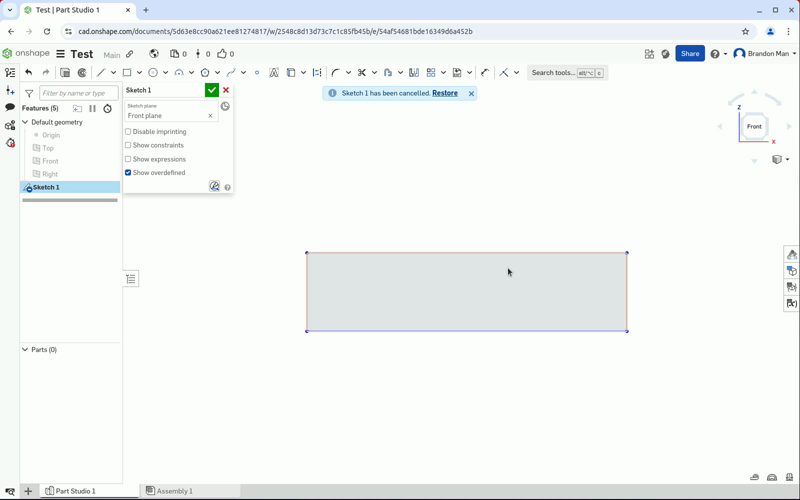
scroll(6)
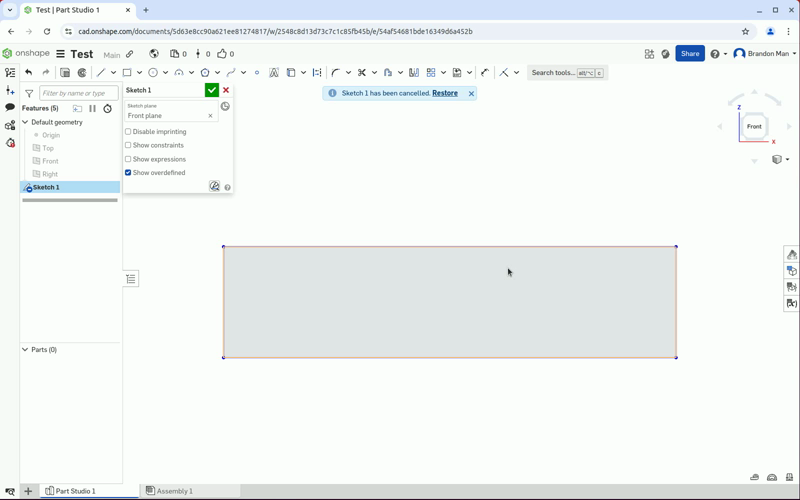
scroll(6)
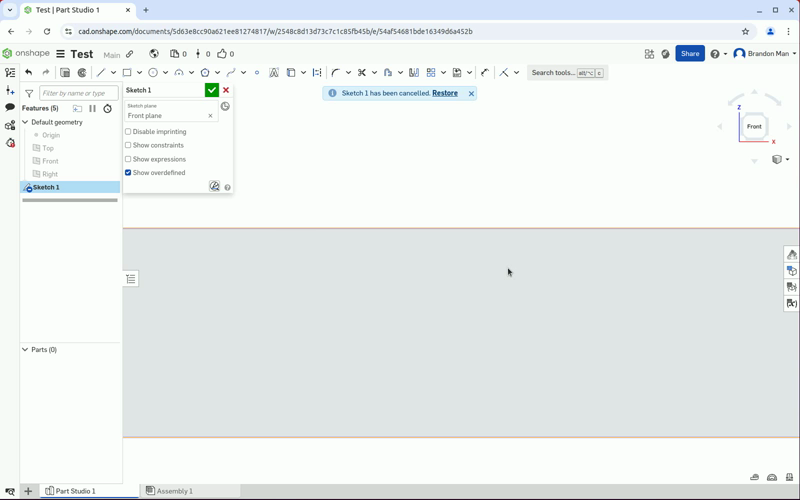
click(508, 267)
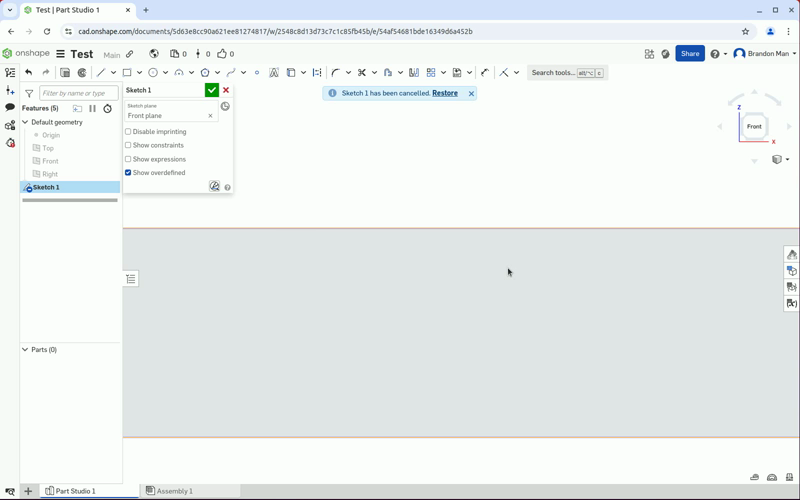
scroll(-6)
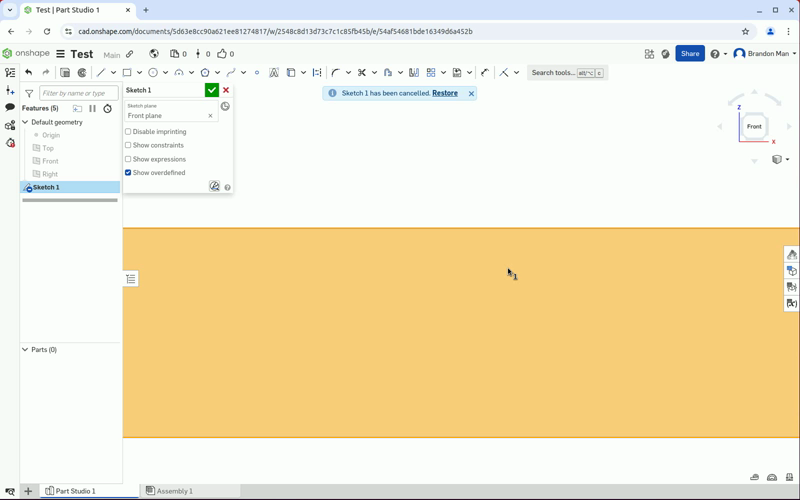
scroll(-6)
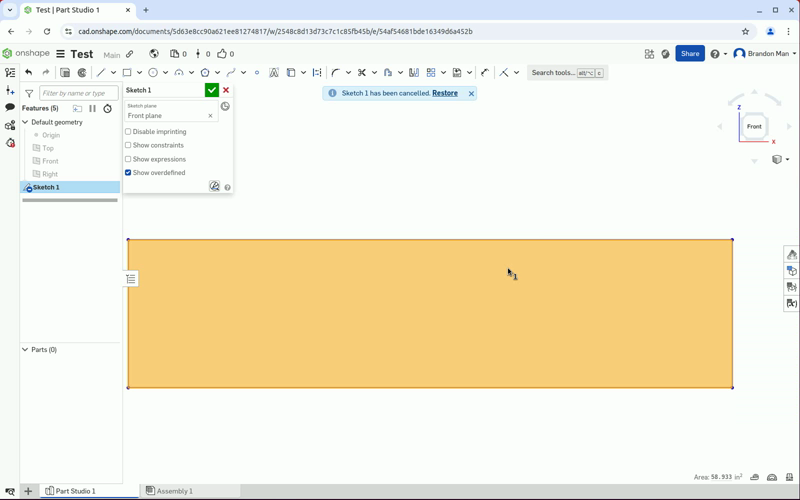
scroll(-6)
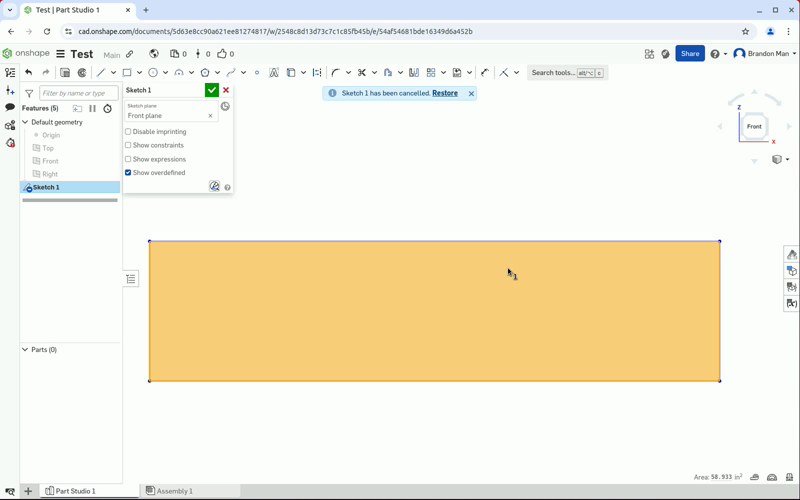
scroll(-6)
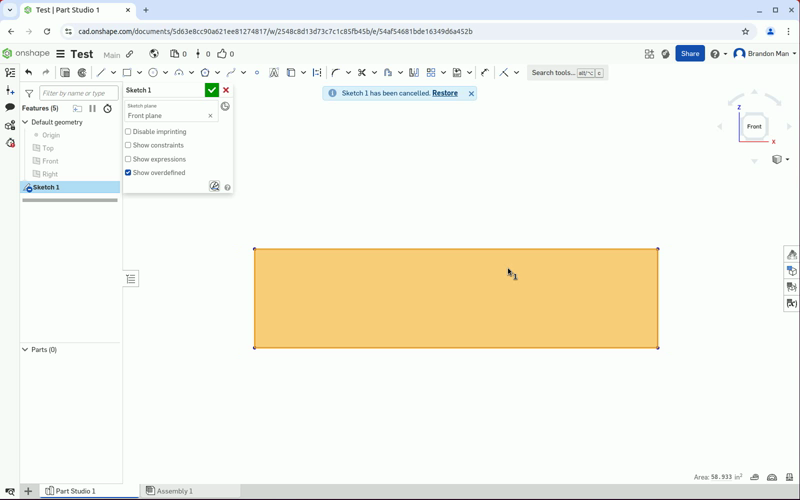
scroll(-6)
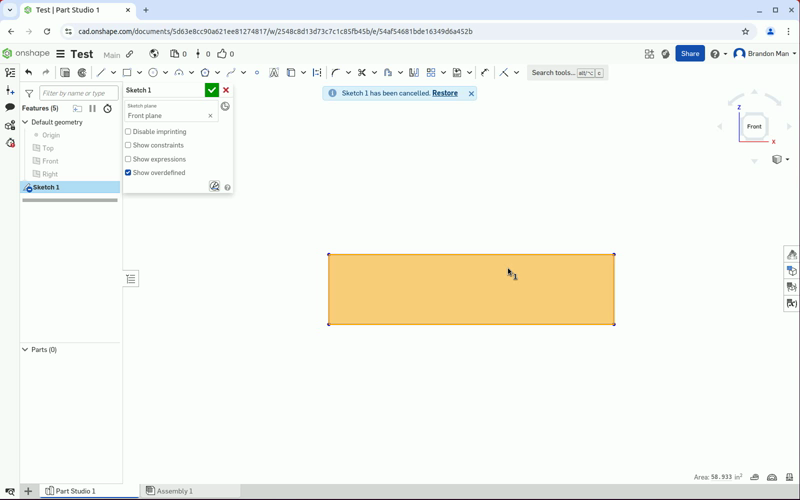
scroll(-6)
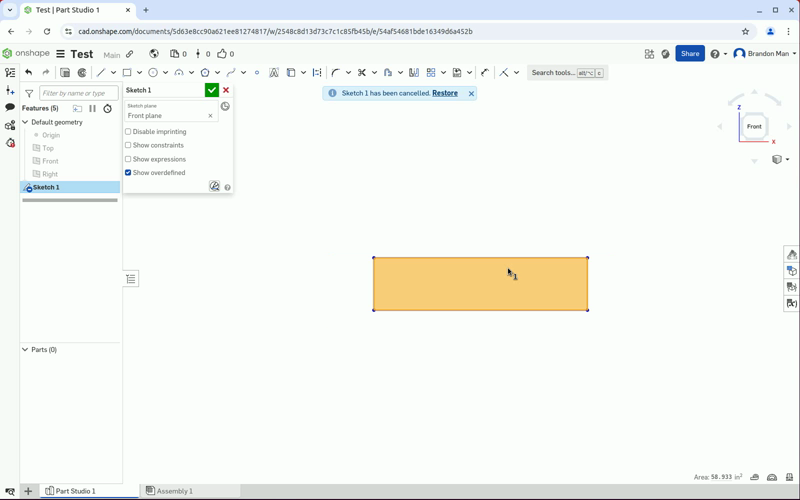
scroll(-6)
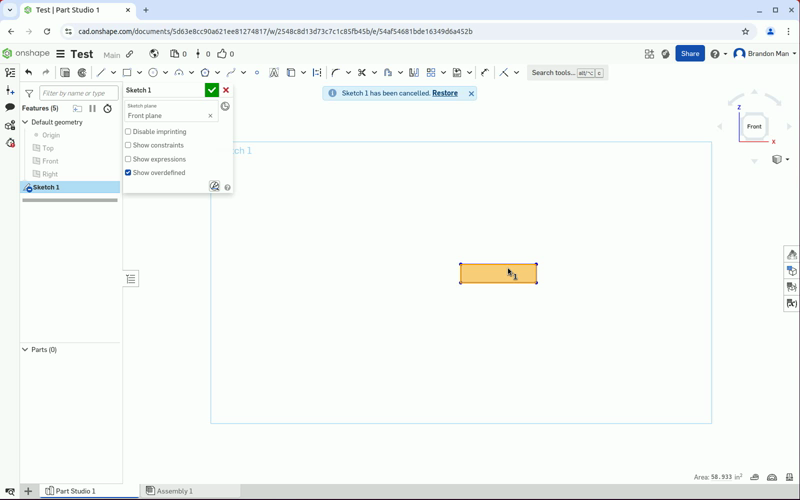
mouse_move(73, 352)
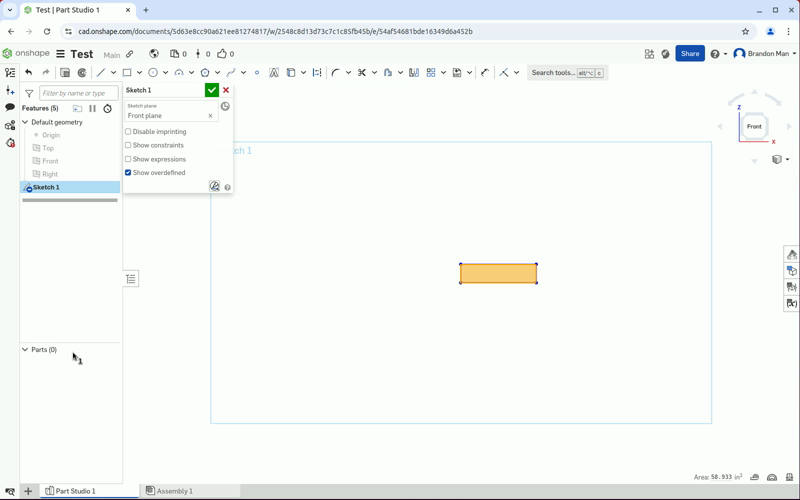
key(shift+y)
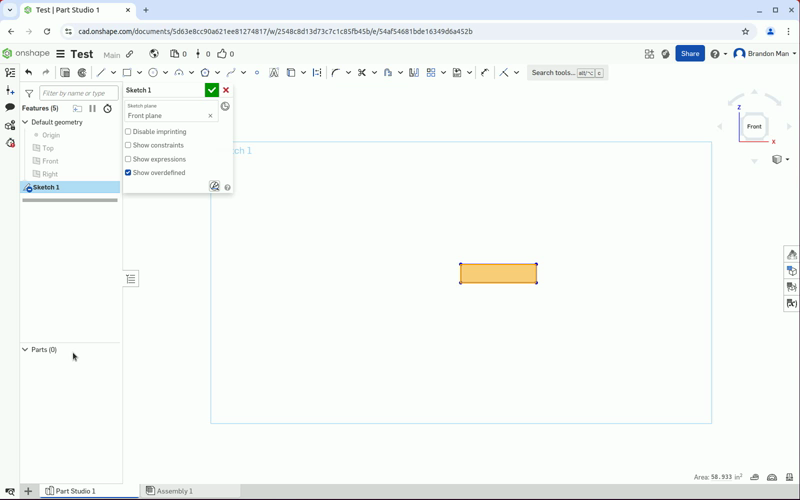
key(shift+e)
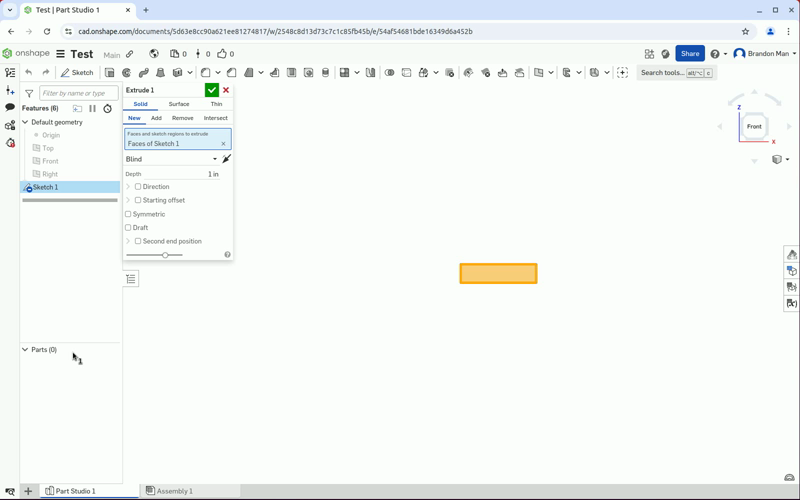
mouse_move(143, 106)
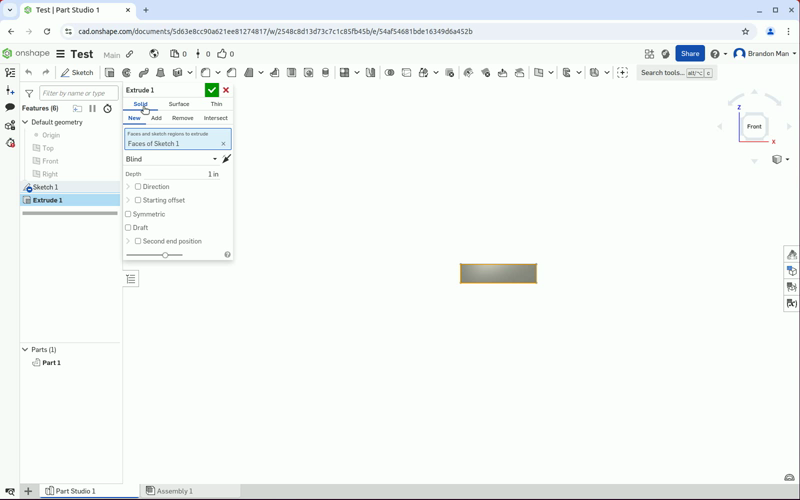
click(143, 106)
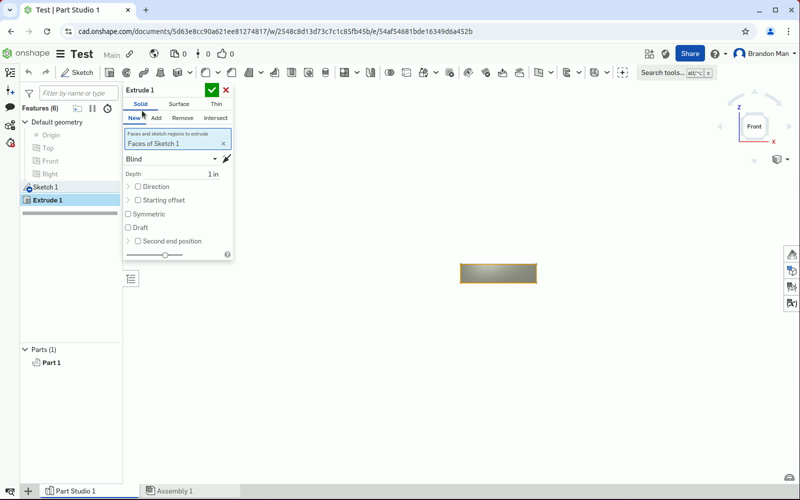
mouse_move(137, 120)
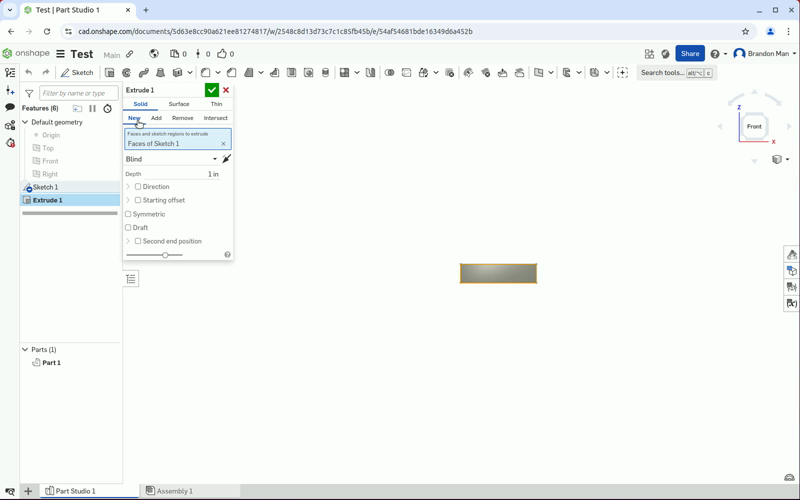
click(137, 120)
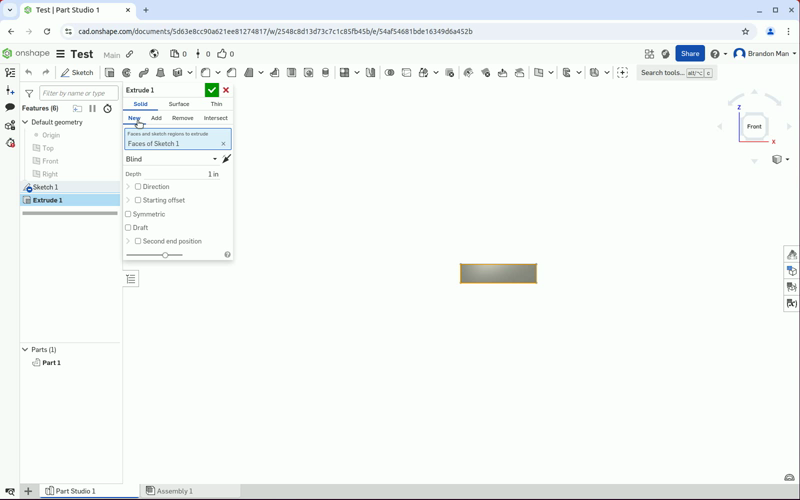
key(tab, 4)
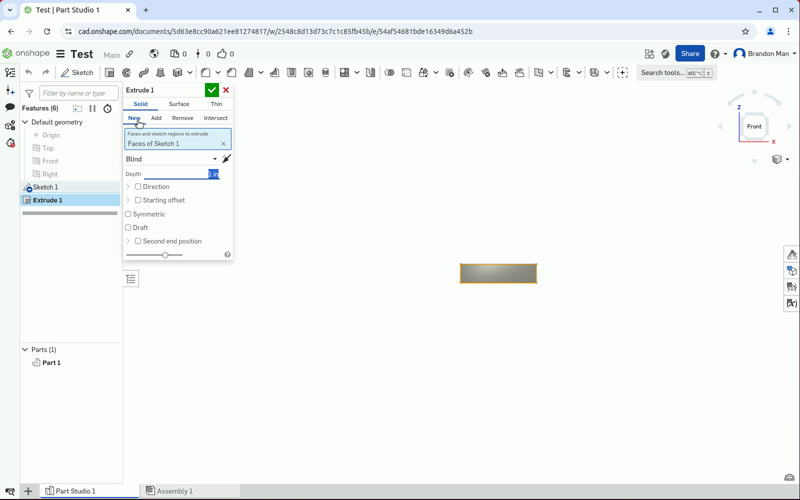
text(23.108)
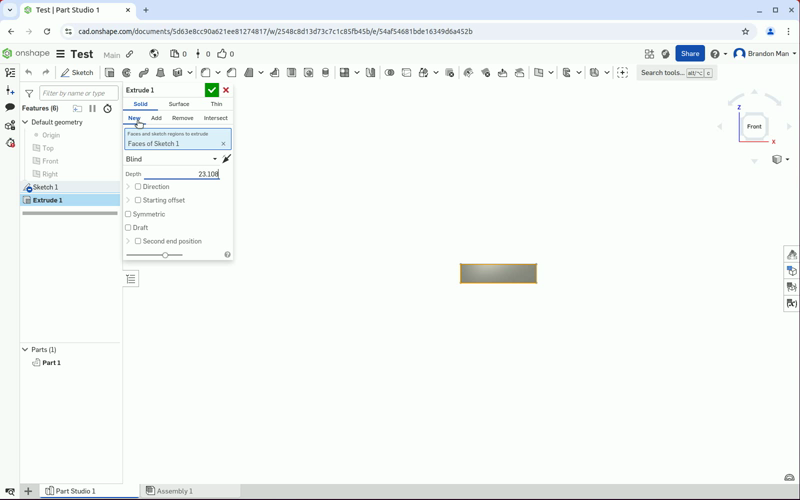
key(enter)
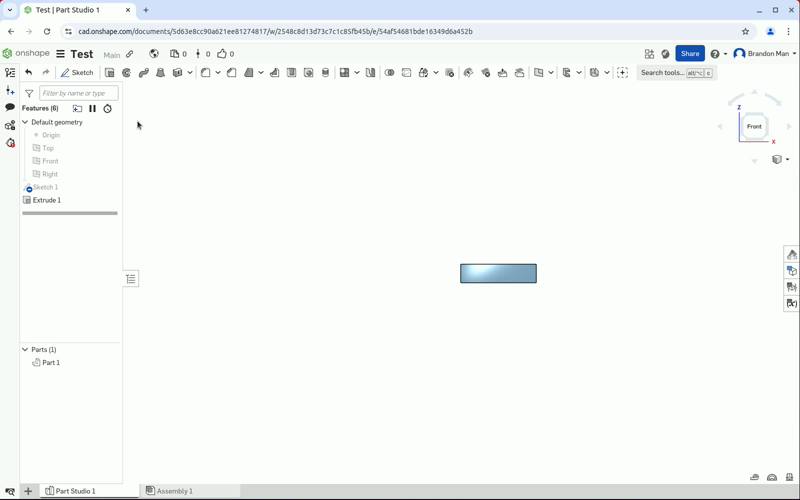
key(shift+h)
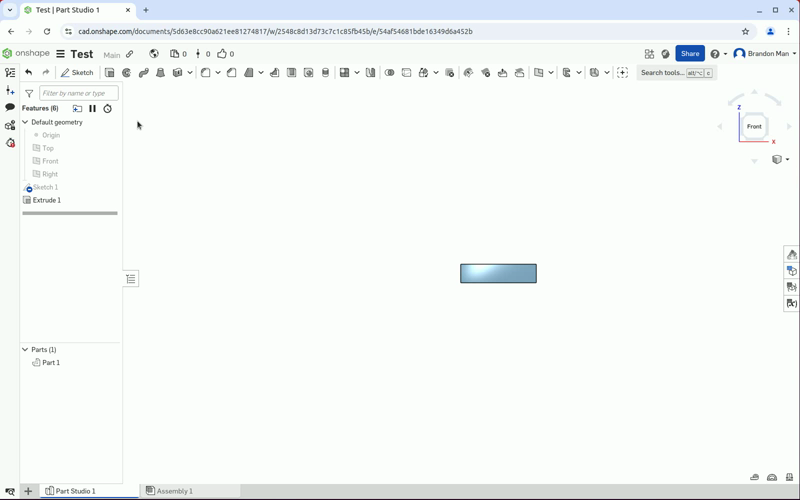
key(shift+h)
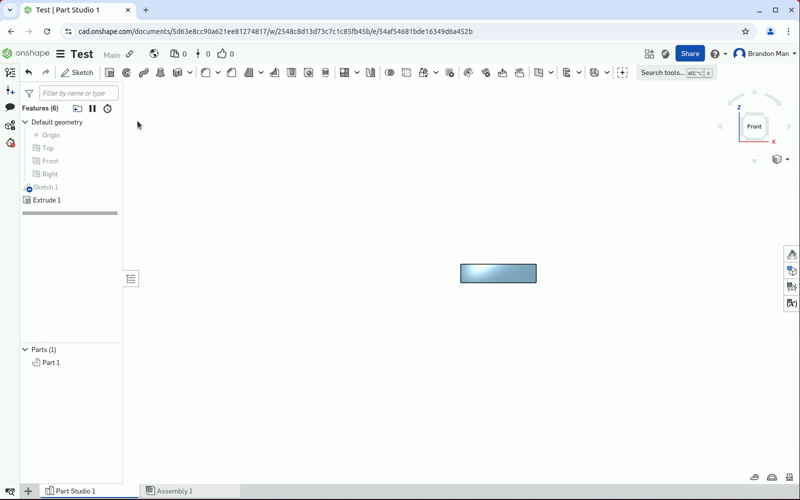
mouse_move(73, 189)
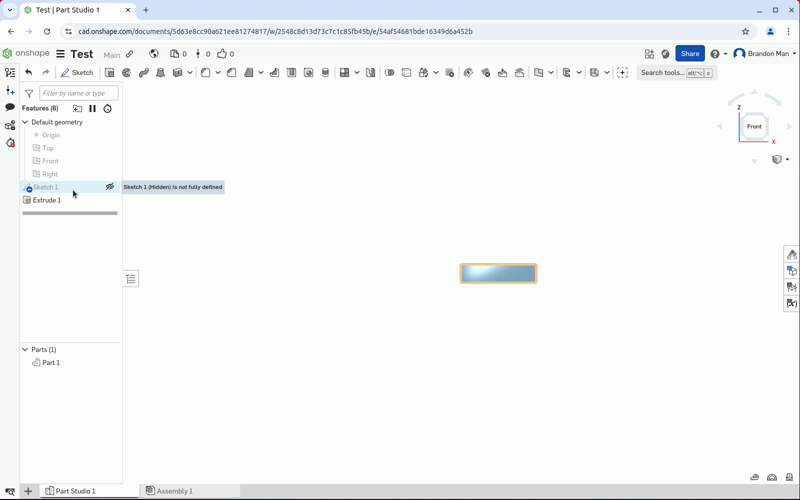
click(73, 189)
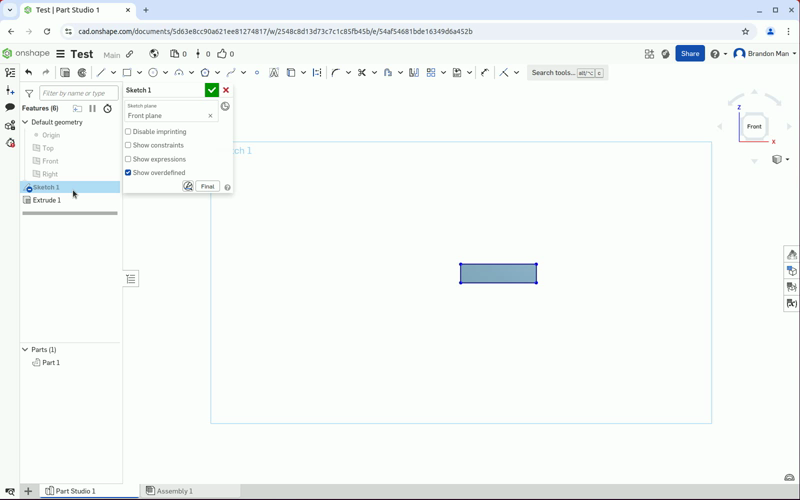
mouse_move(229, 92)
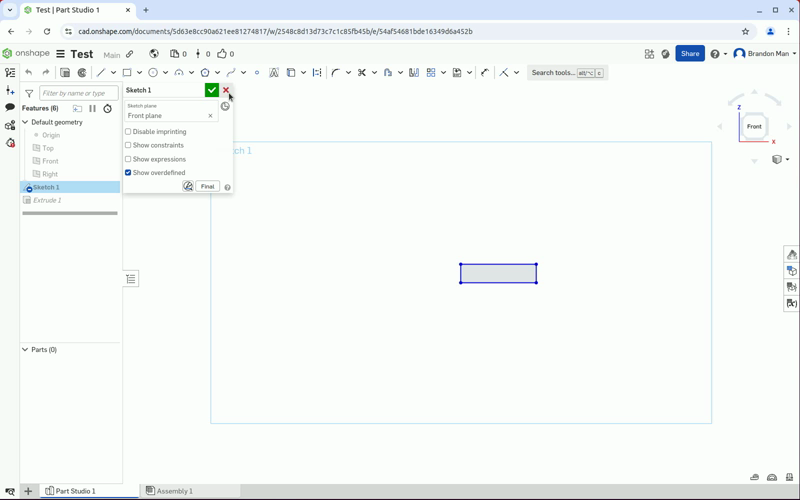
click(229, 92)
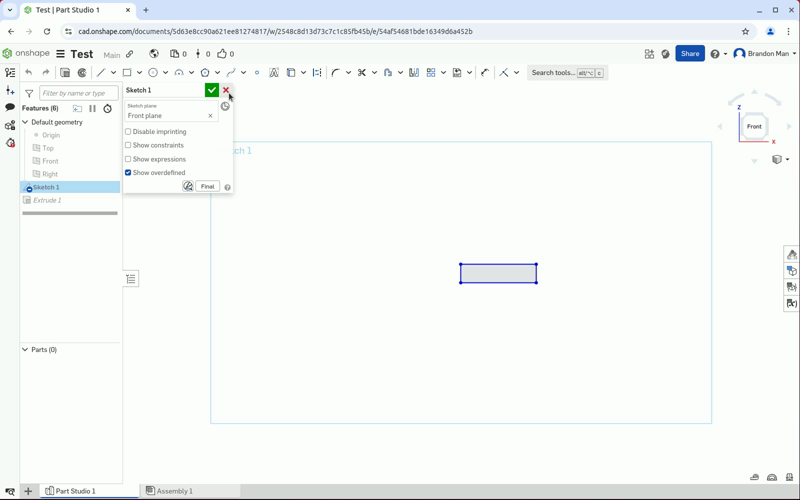
key(shift+s)
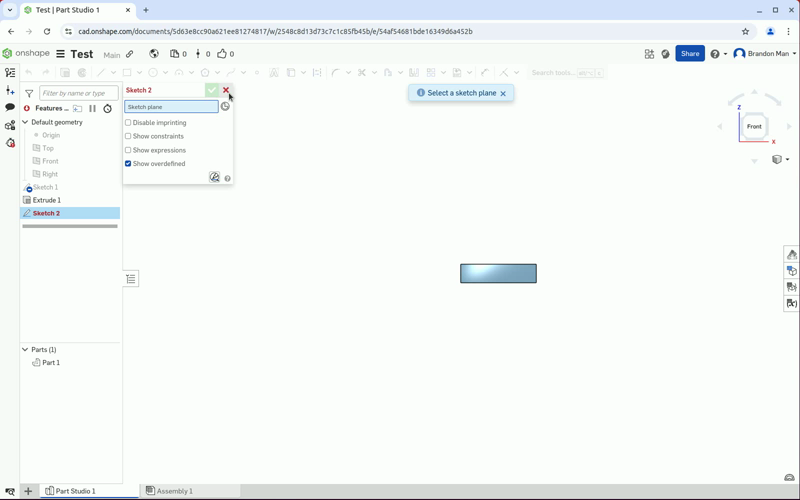
mouse_move(73, 163)
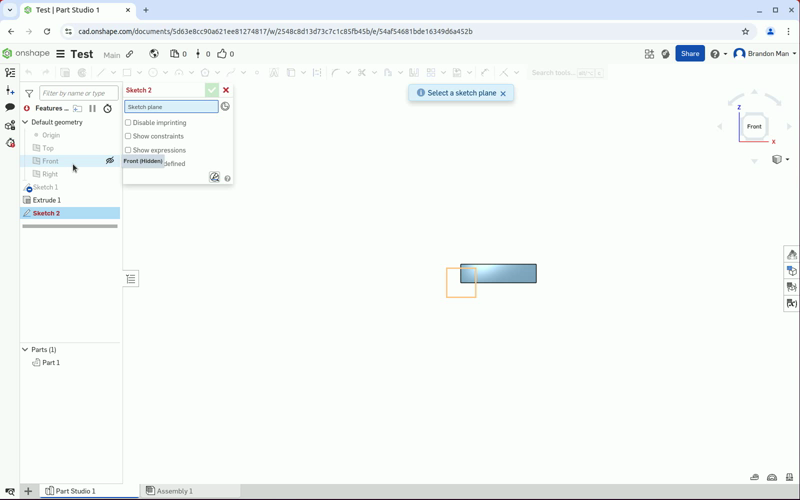
click(73, 163)
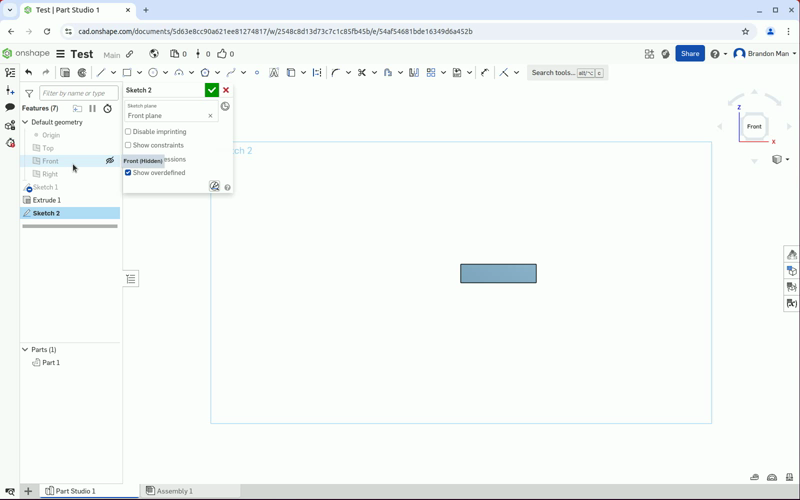
mouse_move(73, 352)
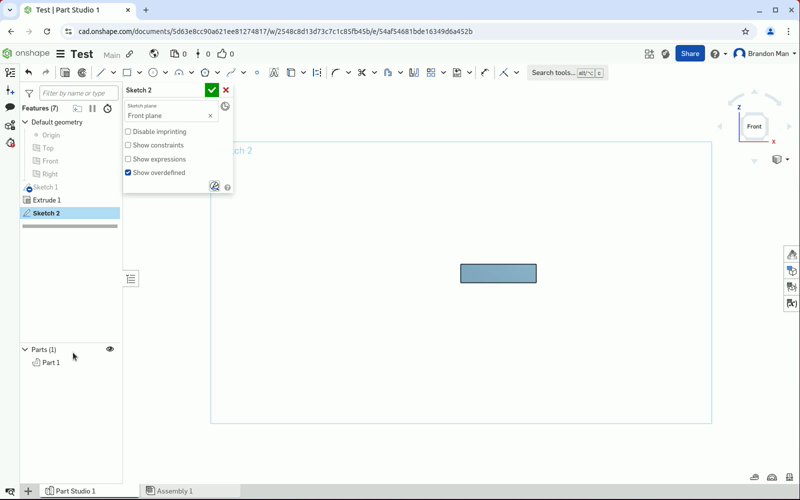
key(y)
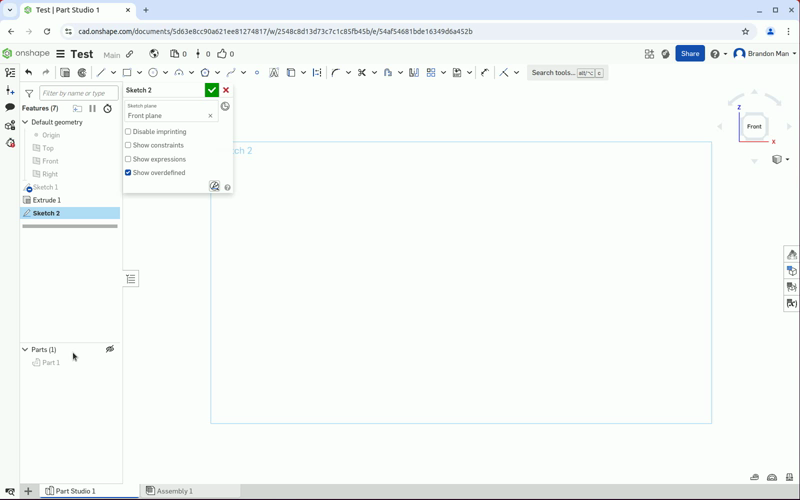
key(l)
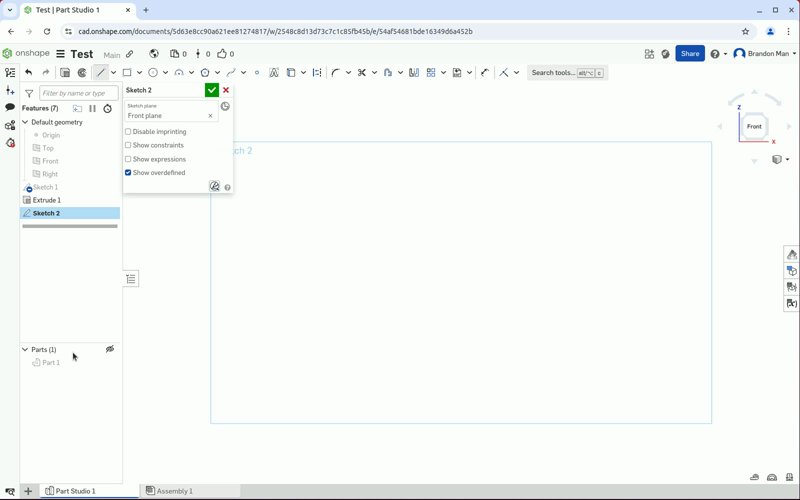
key_down(shift)
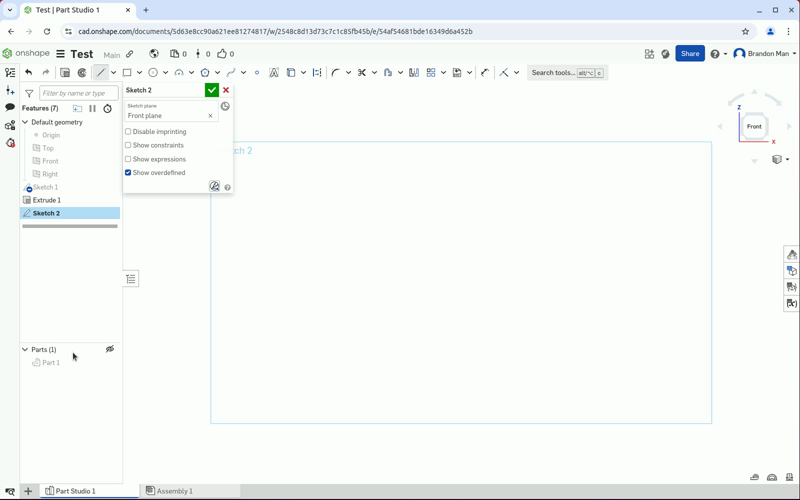
mouse_move(460, 264)
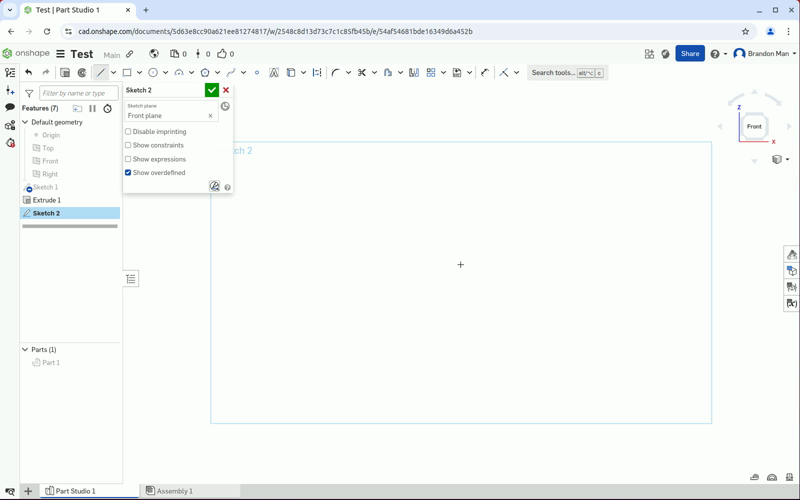
click(460, 264)
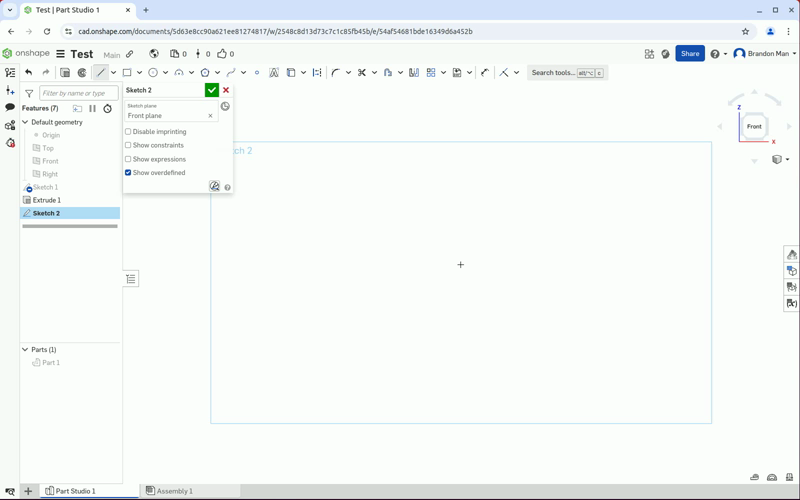
key_up(shift)
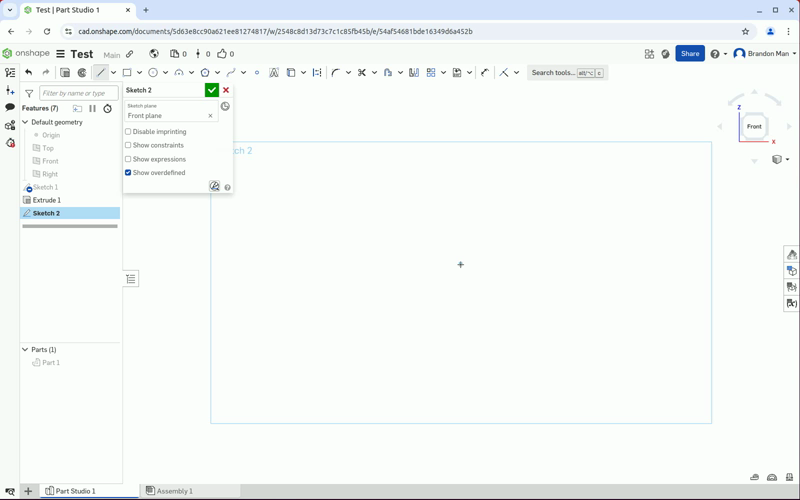
key_down(shift)
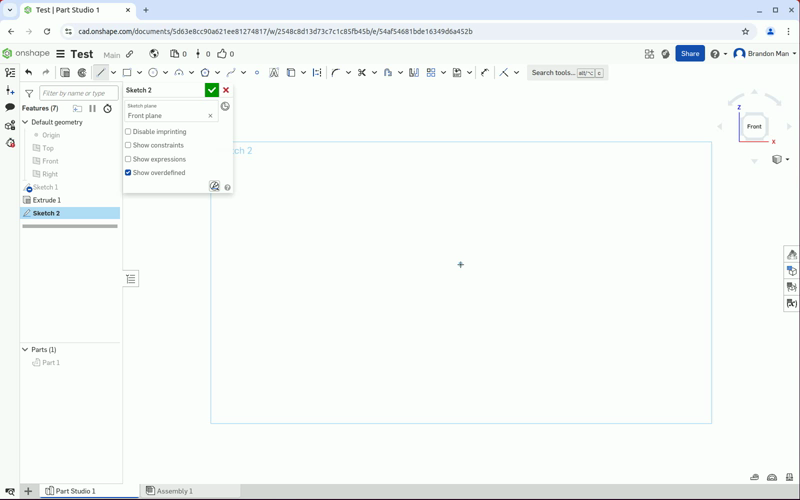
mouse_move(536, 264)
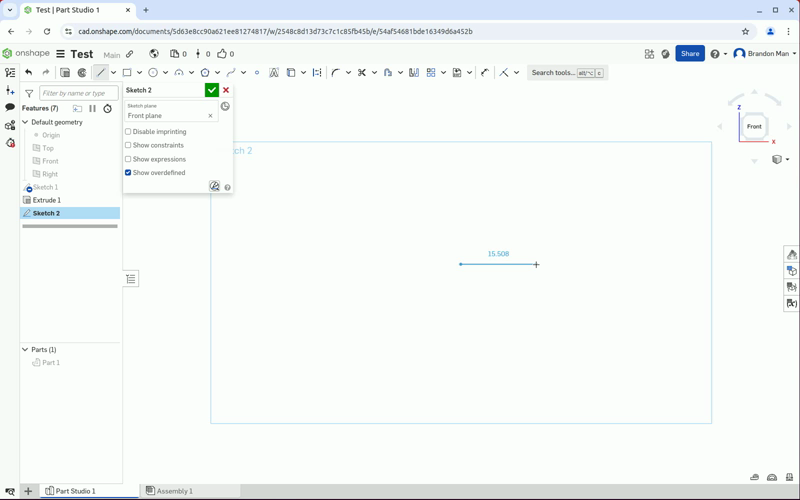
click(536, 264)
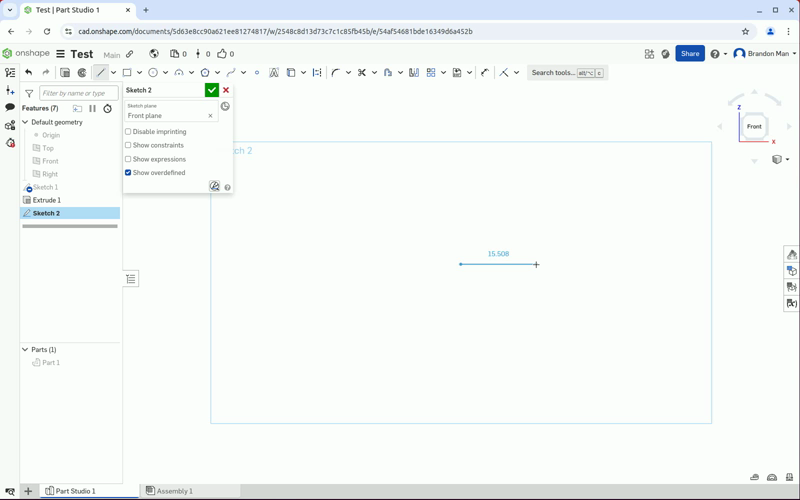
key_up(shift)
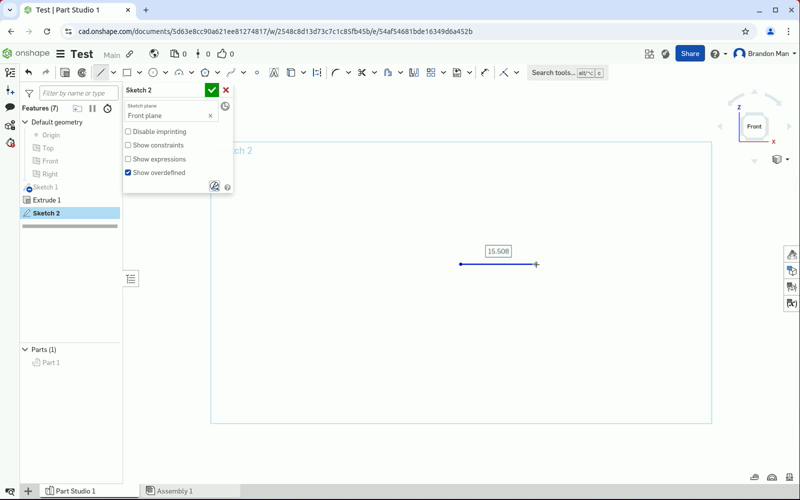
key_down(shift)
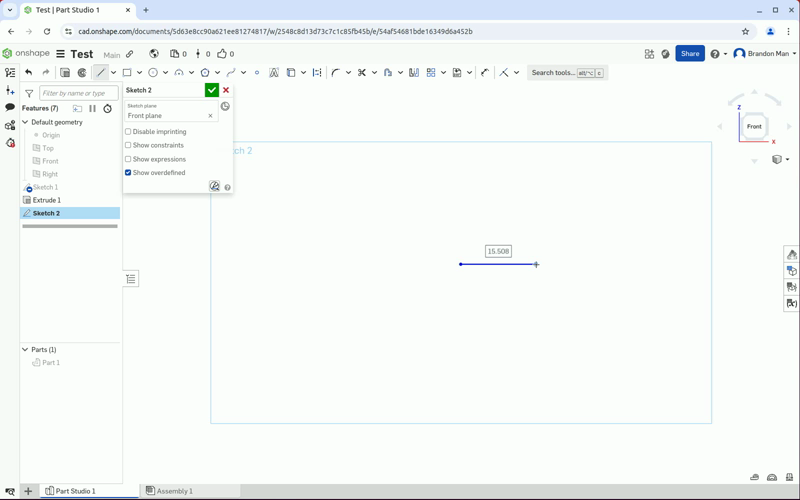
mouse_move(460, 207)
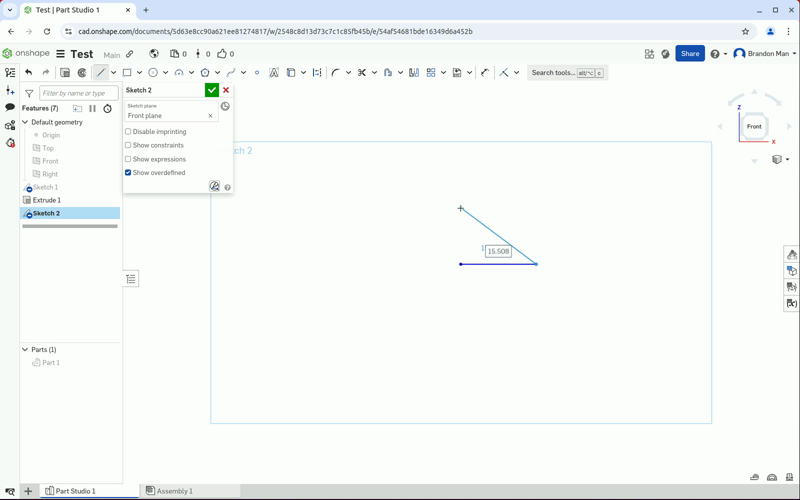
click(460, 207)
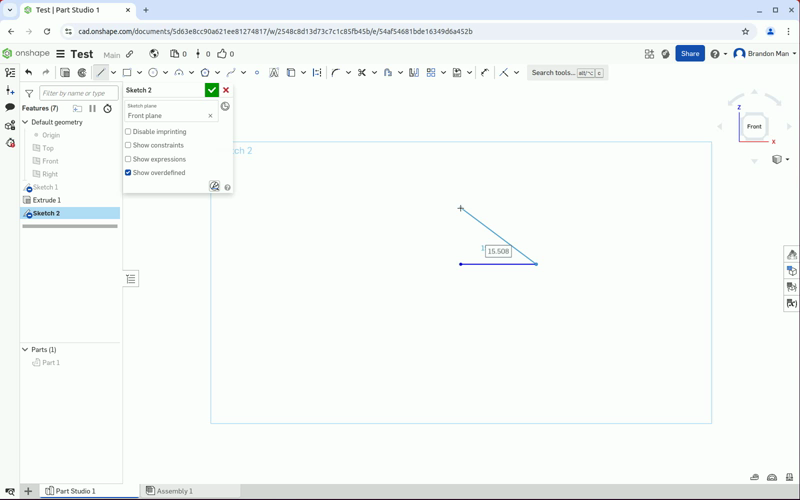
key_up(shift)
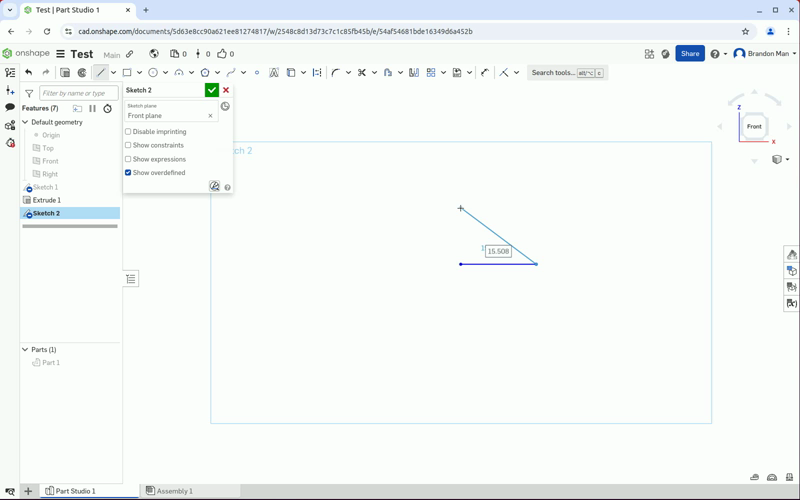
mouse_move(490, 207)
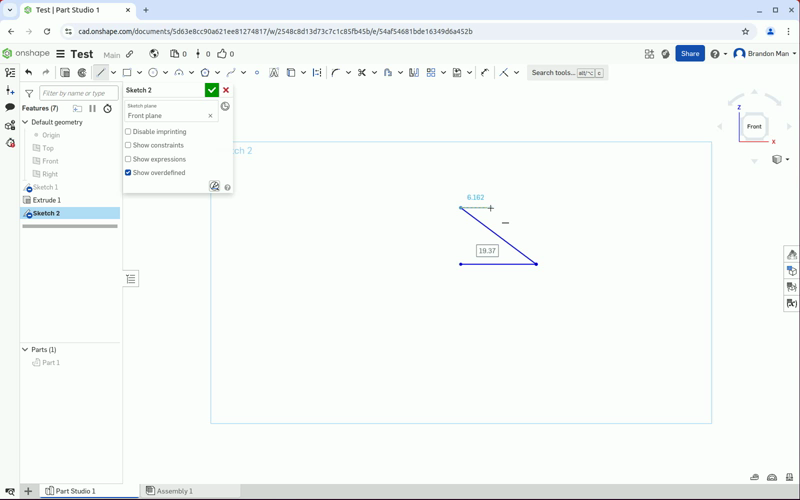
key_down(shift)
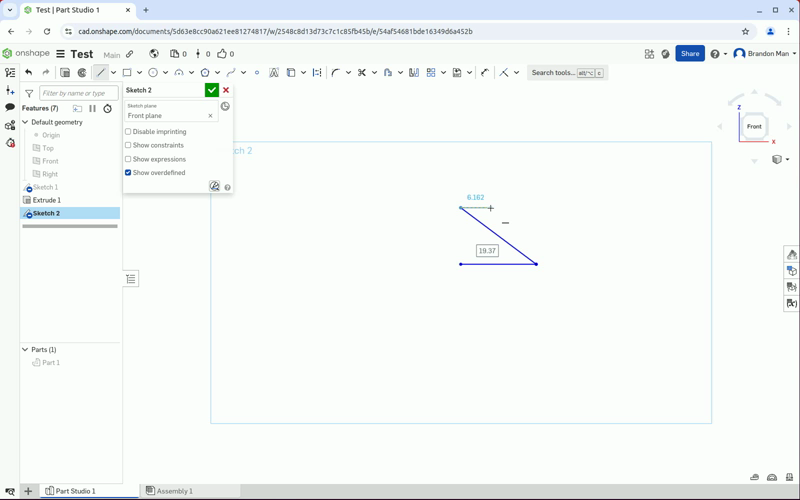
mouse_move(460, 264)
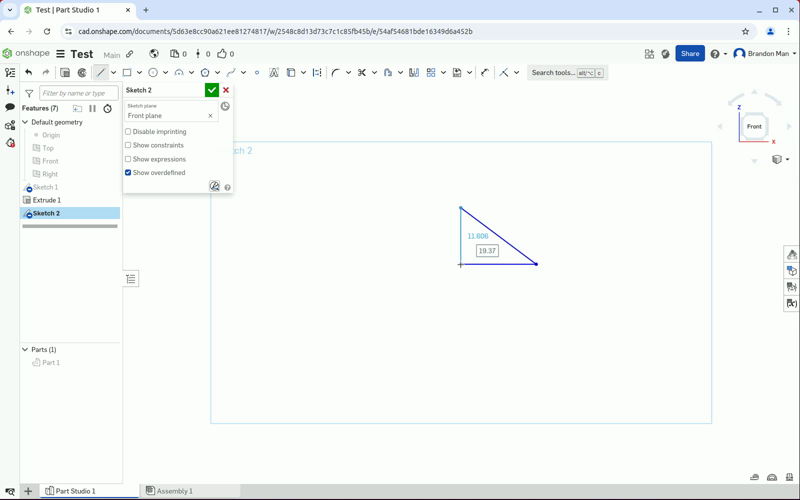
key_up(shift)
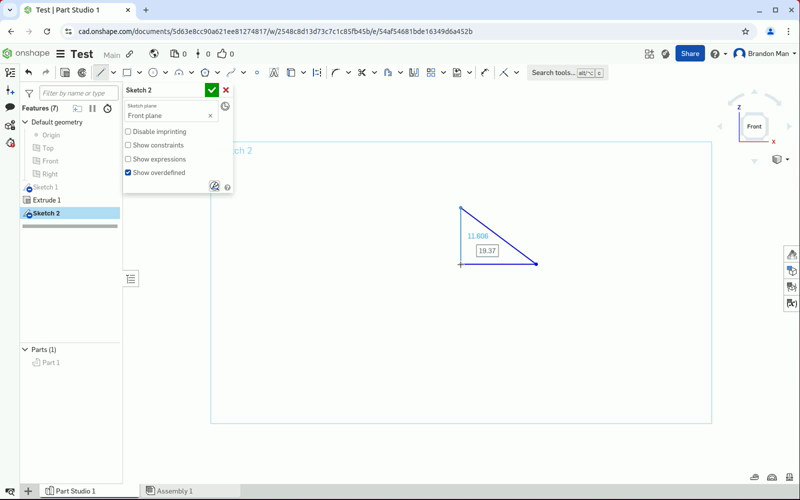
click(460, 264)
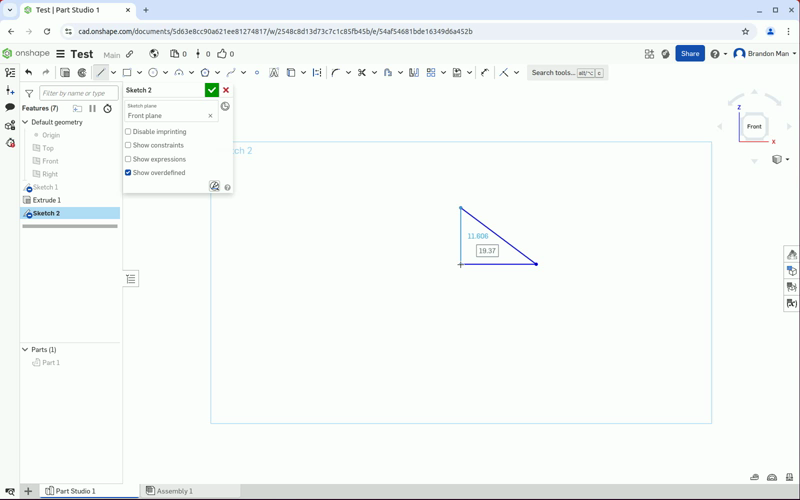
key(esc)
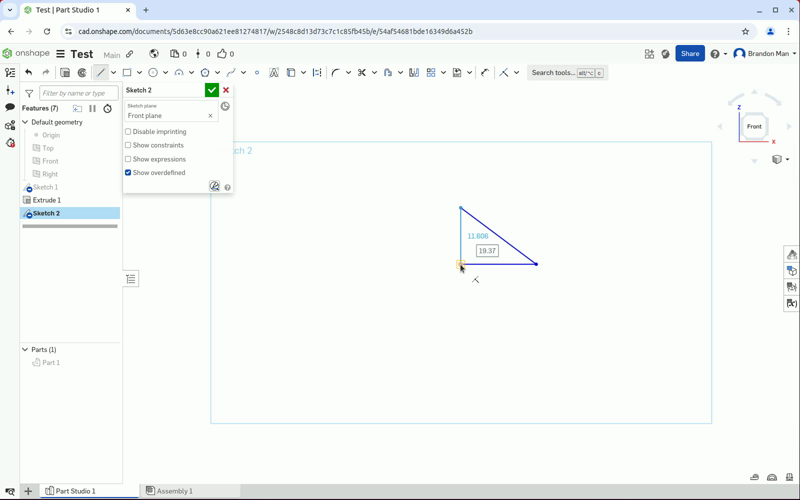
mouse_move(474, 248)
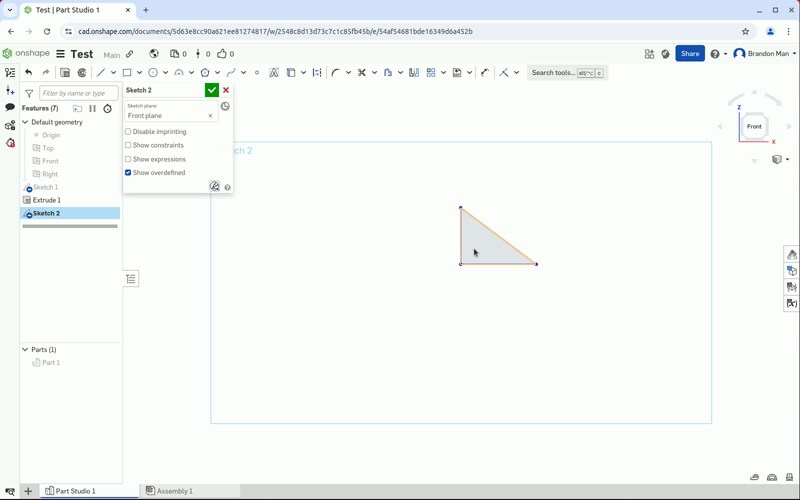
click(474, 248)
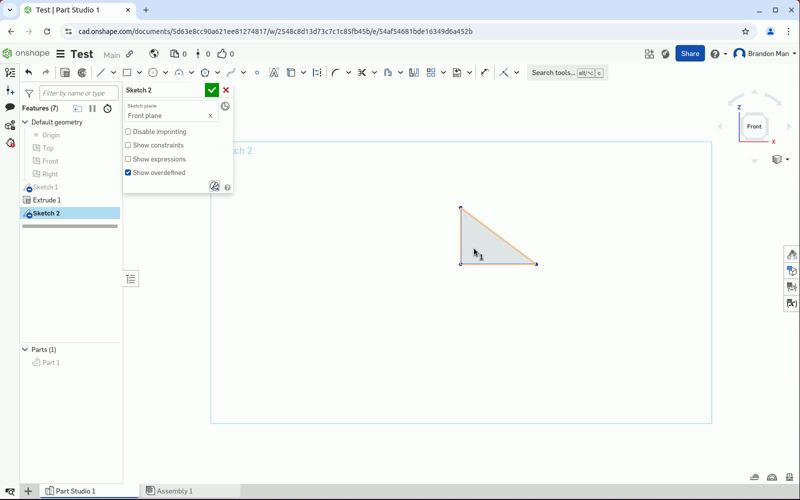
mouse_move(73, 352)
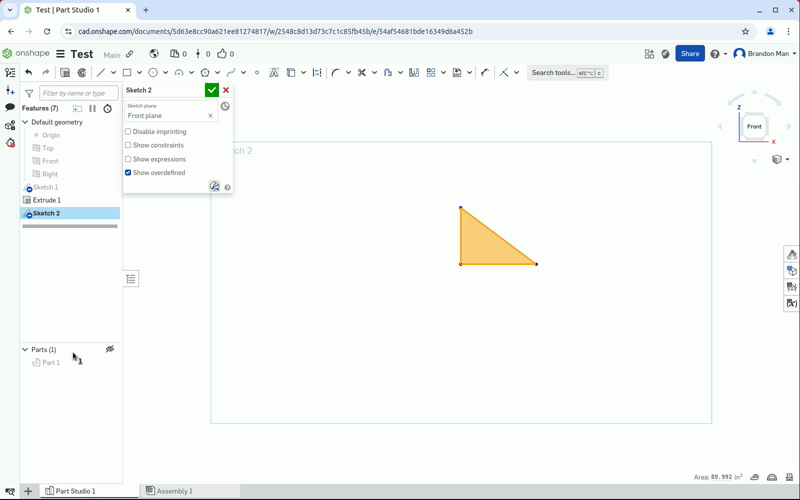
key(shift+y)
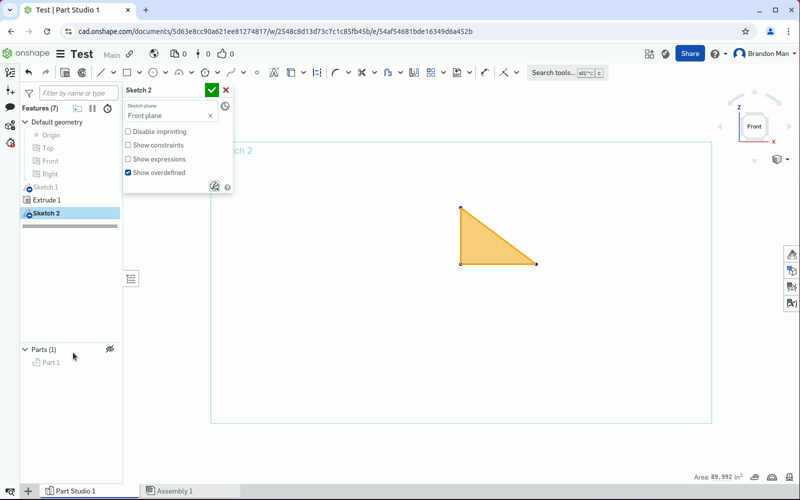
key(shift+e)
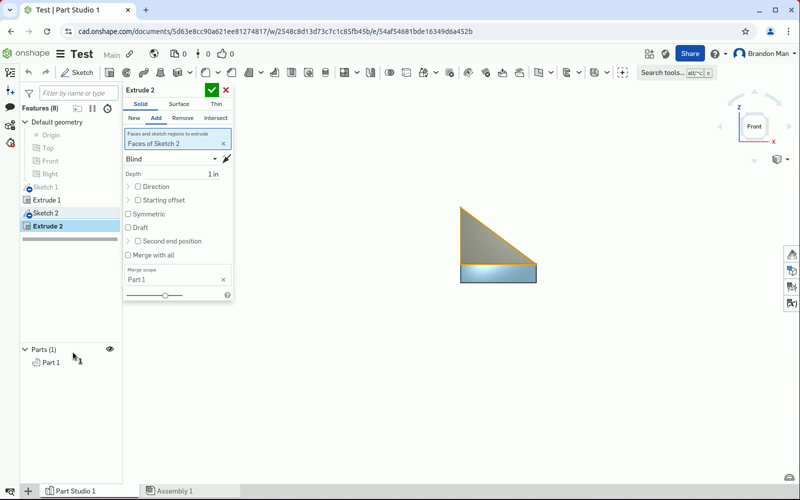
mouse_move(143, 106)
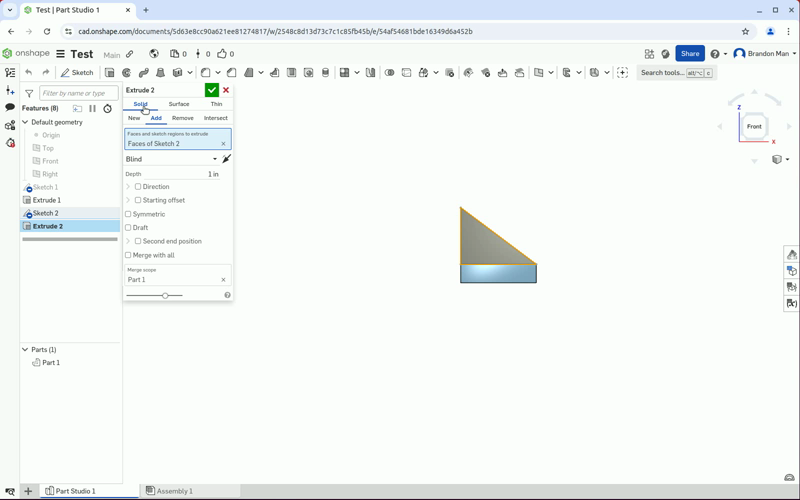
click(143, 106)
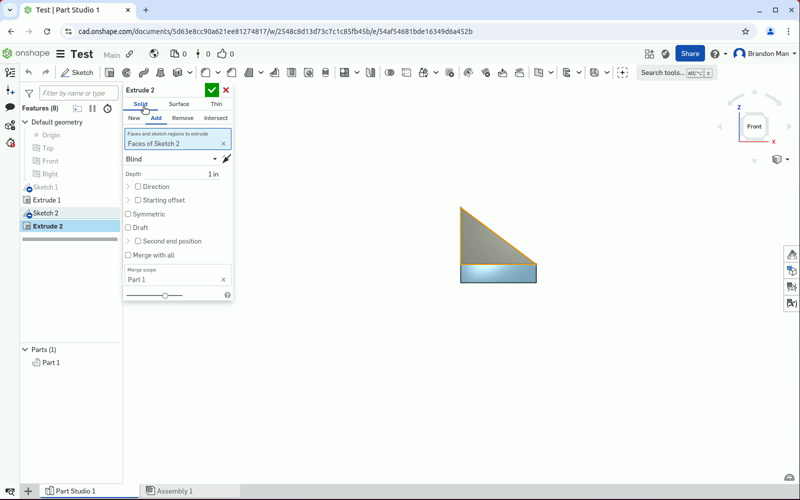
mouse_move(137, 120)
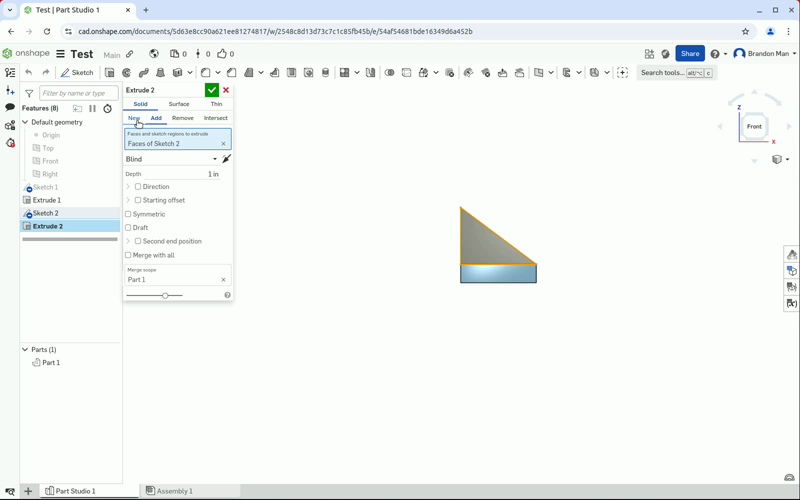
click(137, 120)
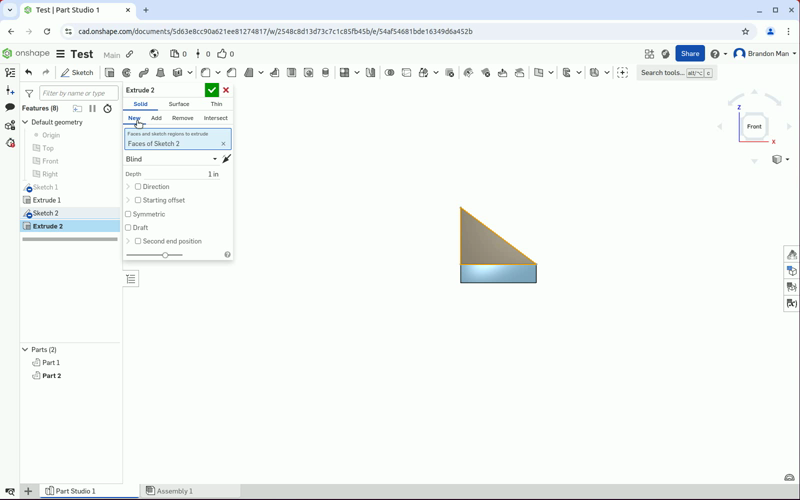
key(tab, 4)
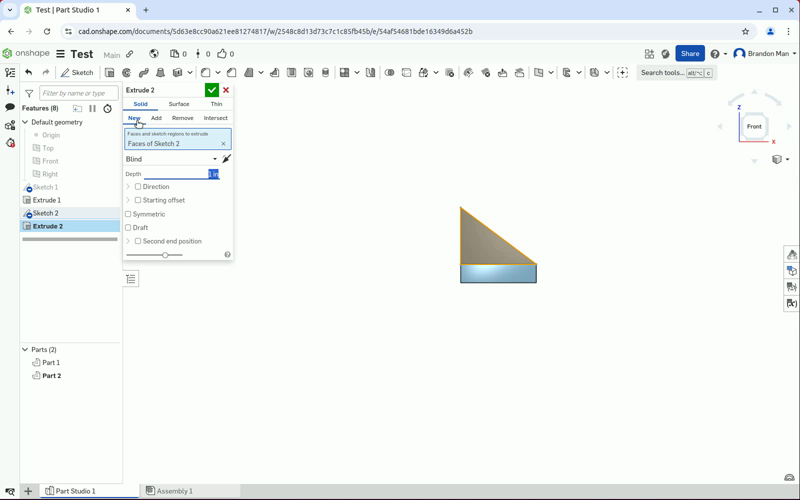
text(7.703)
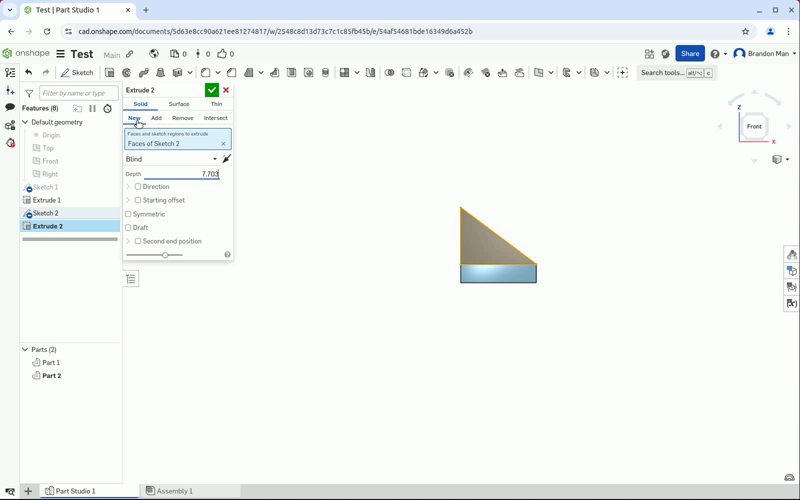
key(enter)
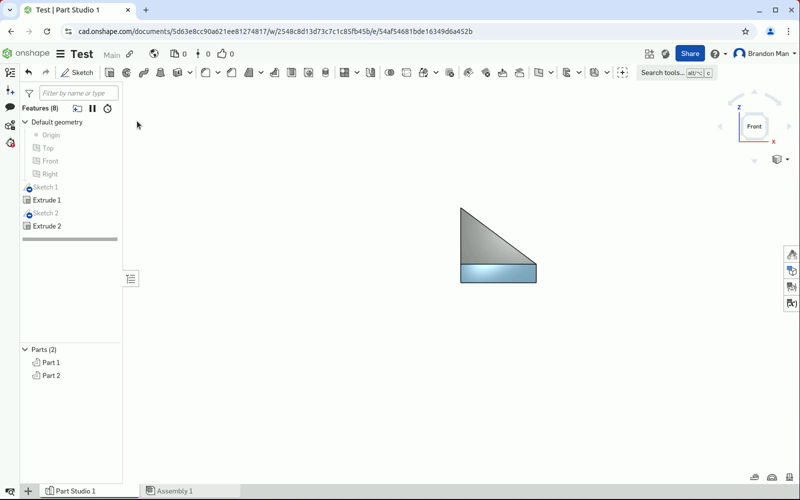
key(shift+h)
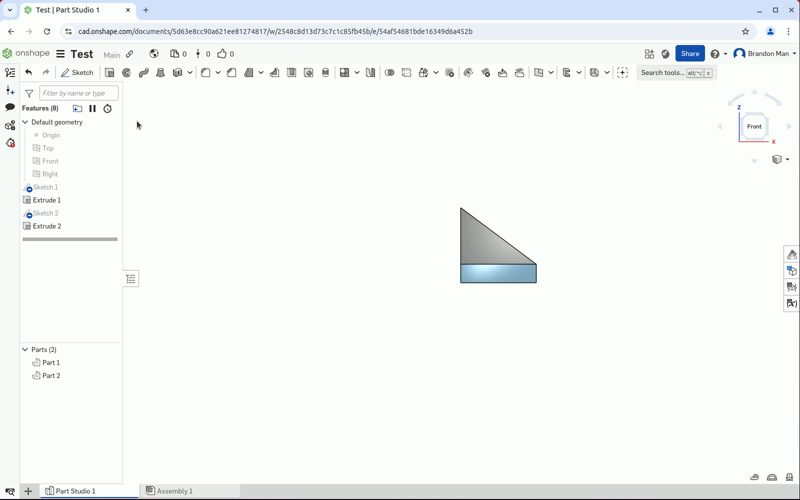
key(shift+h)
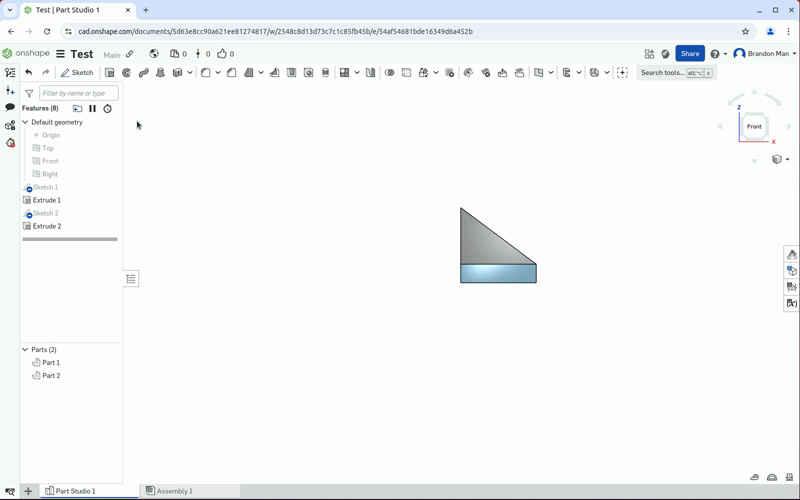
mouse_move(73, 189)
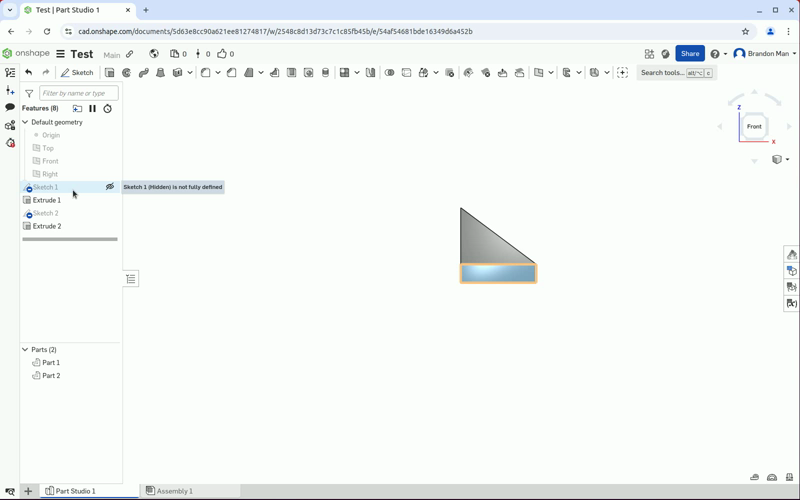
click(73, 189)
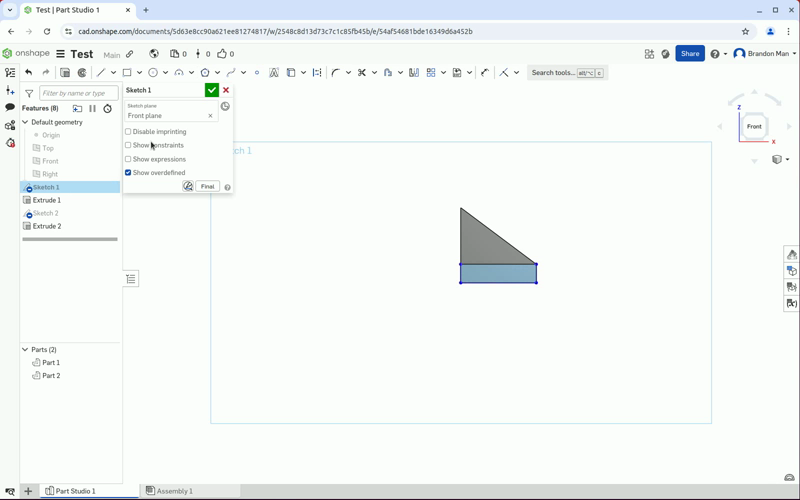
mouse_move(229, 92)
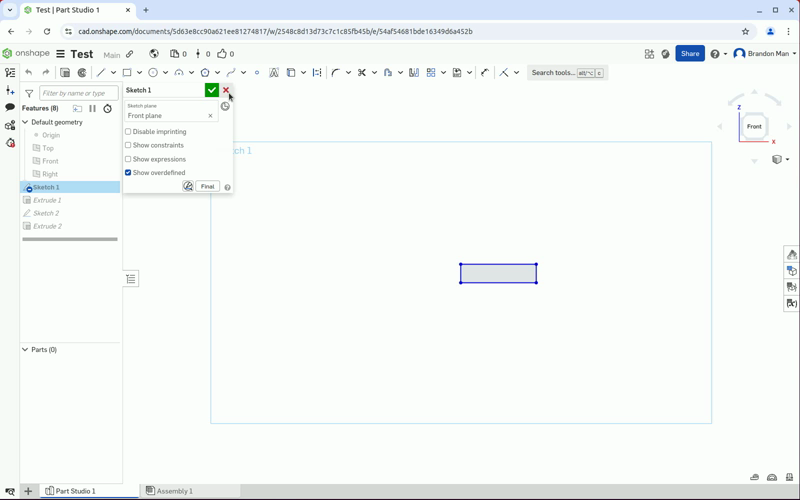
click(229, 92)
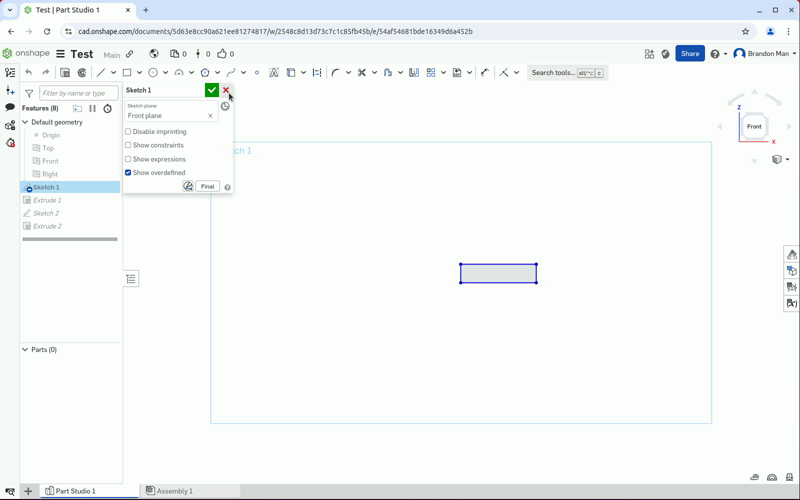
key(shift+s)
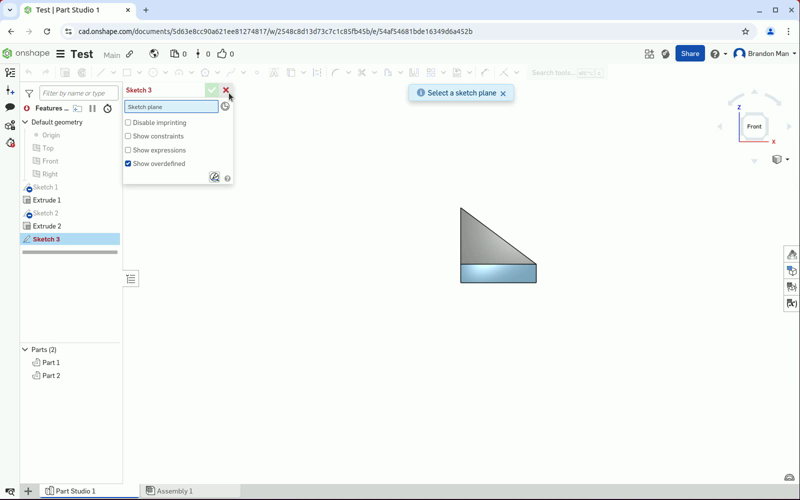
mouse_move(73, 163)
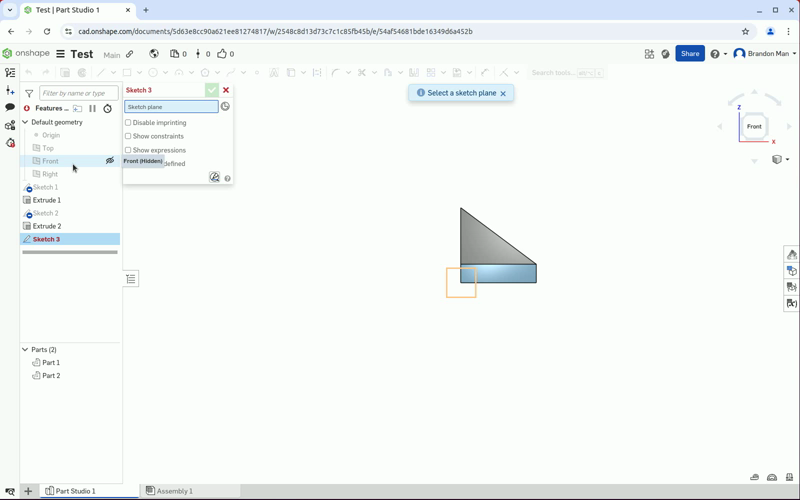
click(73, 163)
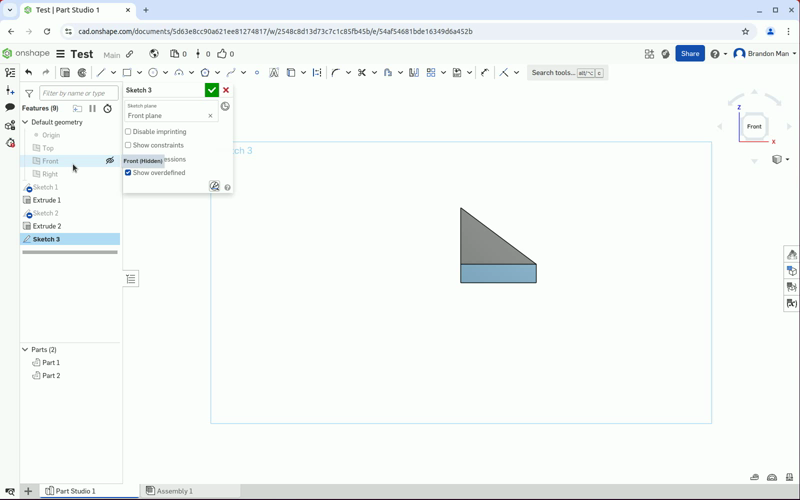
mouse_move(73, 352)
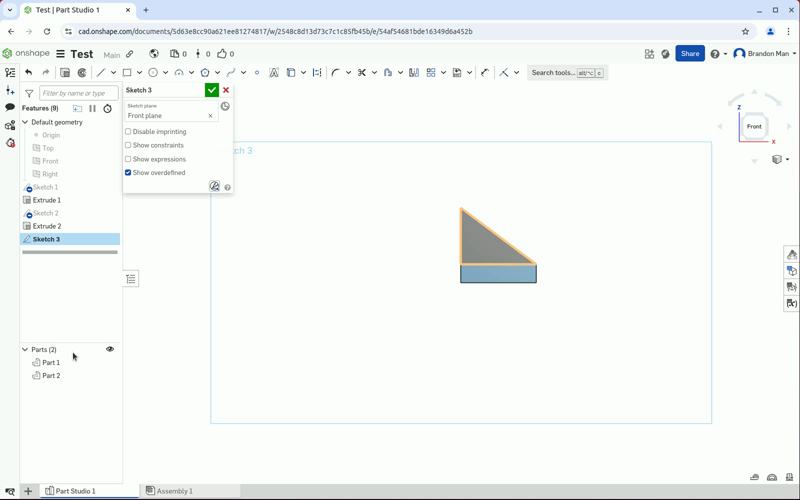
key(y)
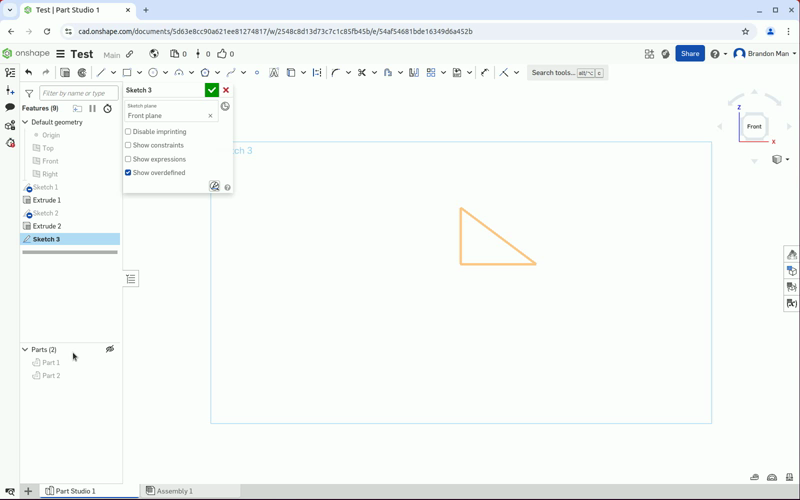
key(l)
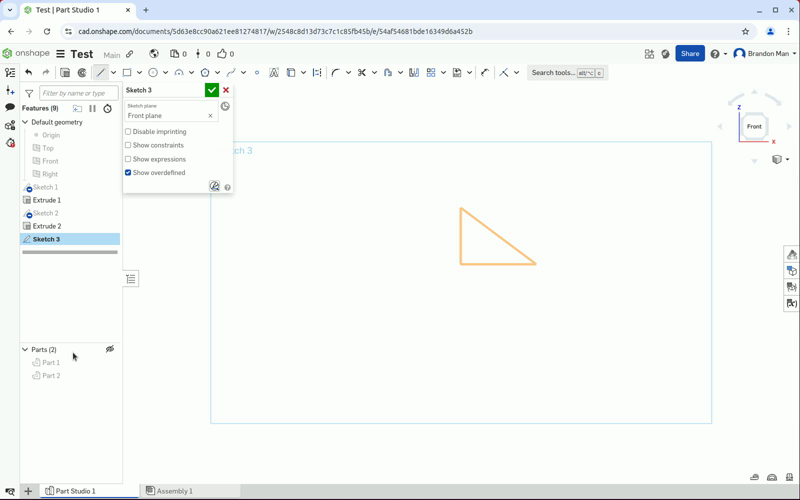
key_down(shift)
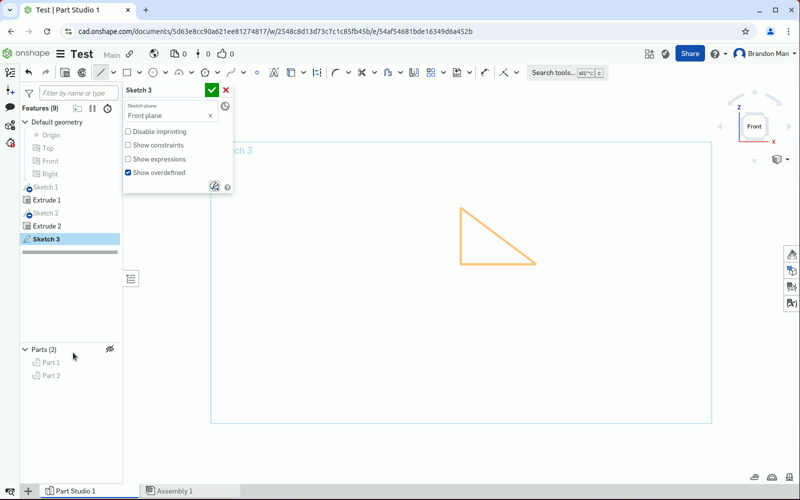
mouse_move(460, 264)
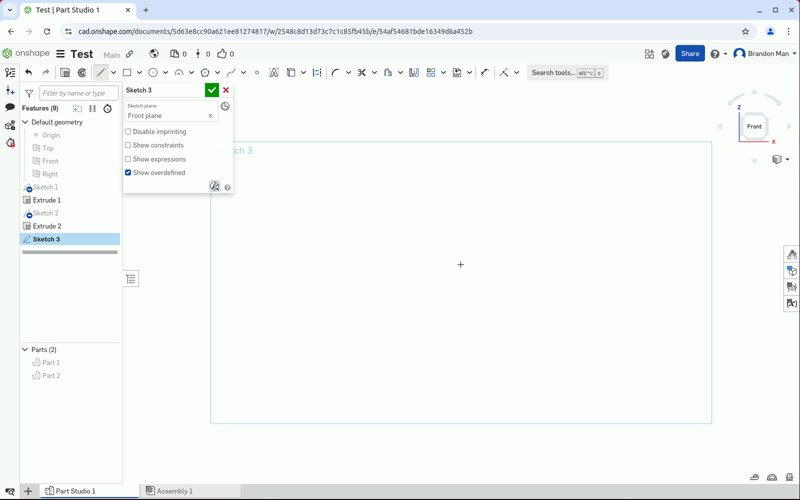
click(460, 264)
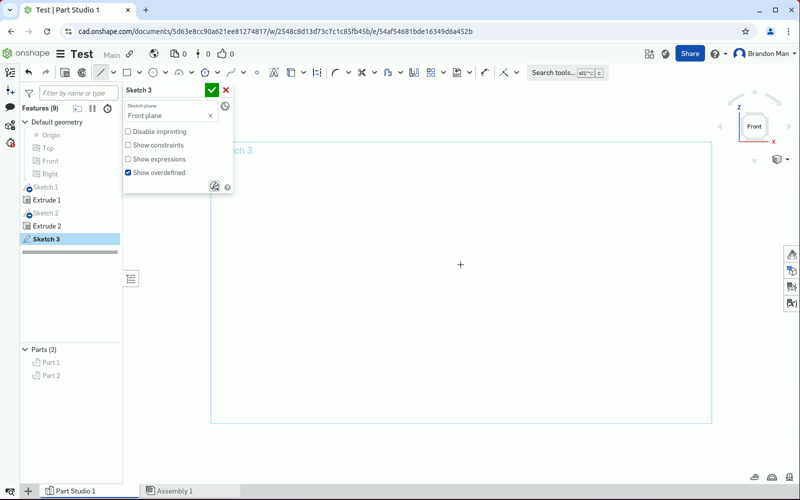
key_up(shift)
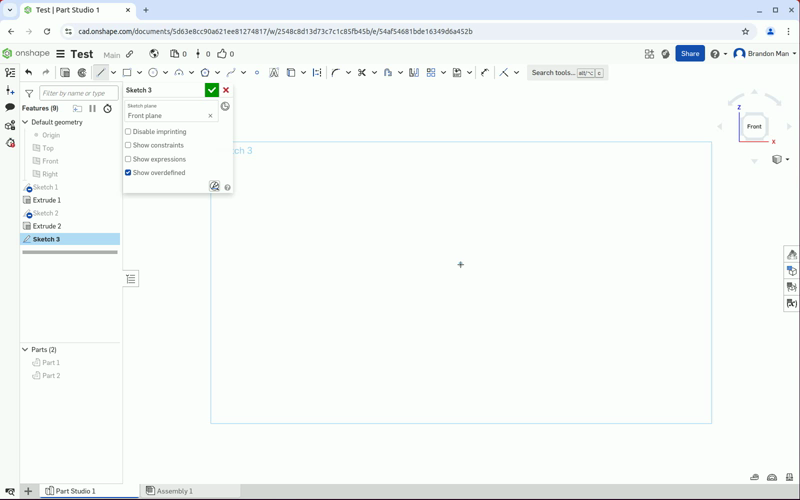
key_down(shift)
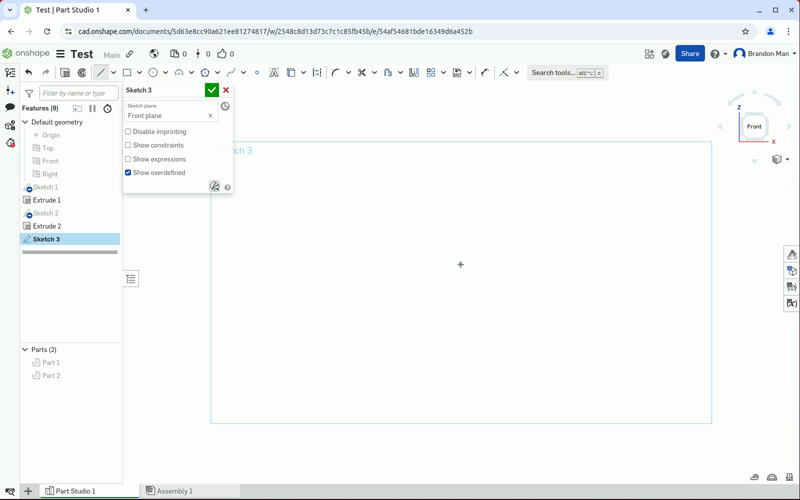
mouse_move(490, 264)
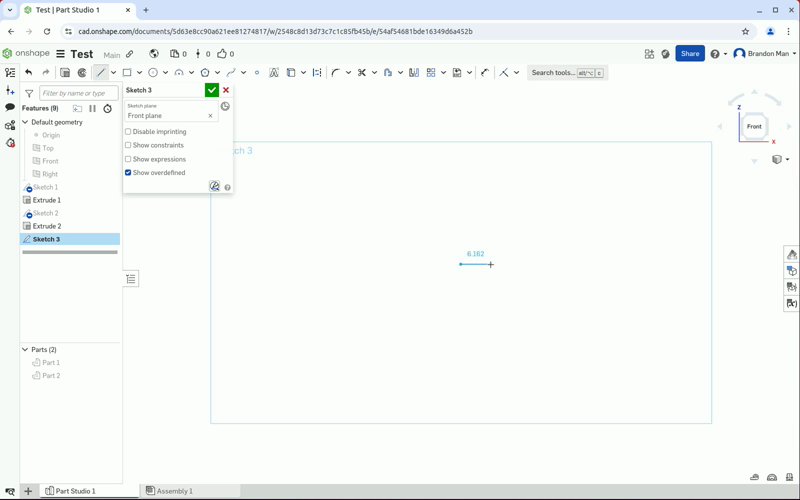
mouse_move(511, 264)
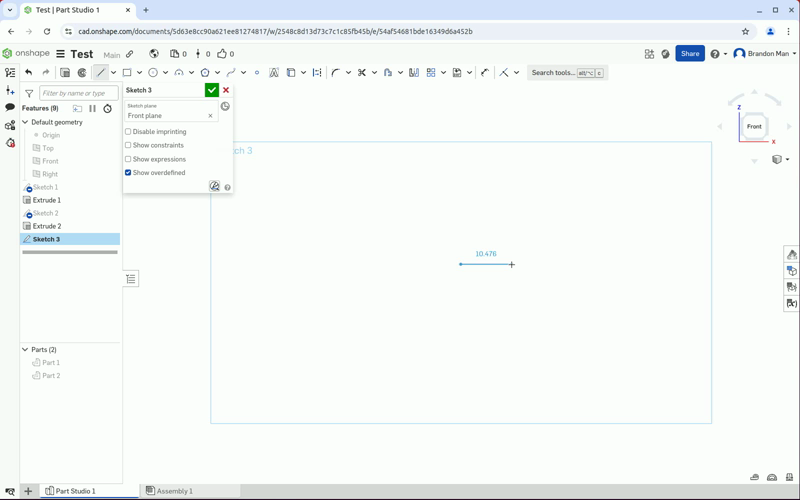
click(511, 264)
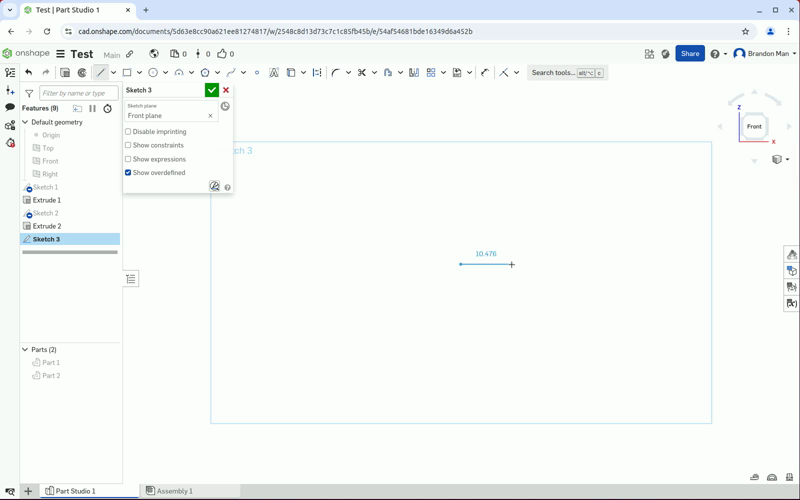
key_up(shift)
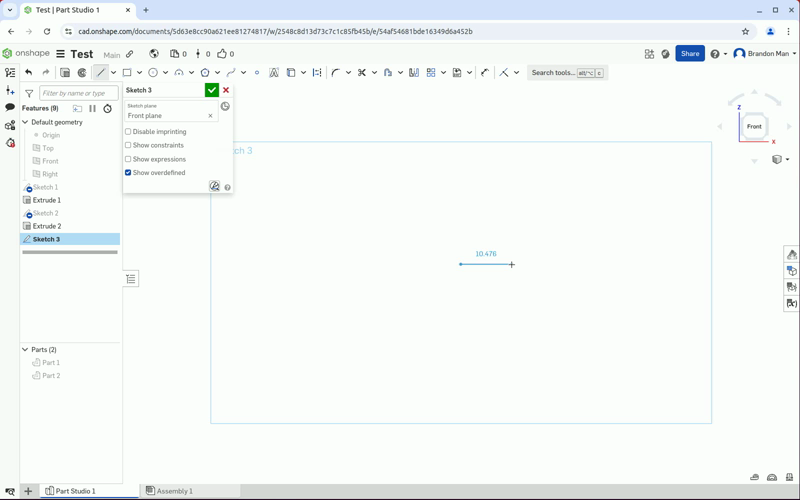
key_down(shift)
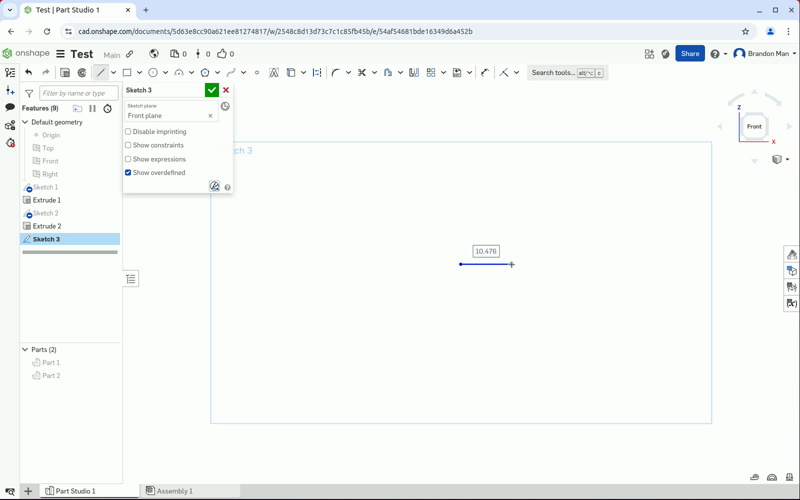
mouse_move(541, 264)
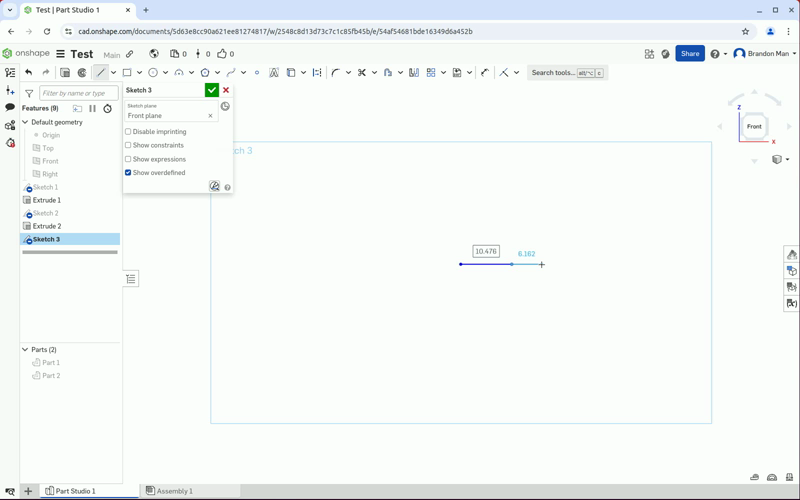
mouse_move(511, 244)
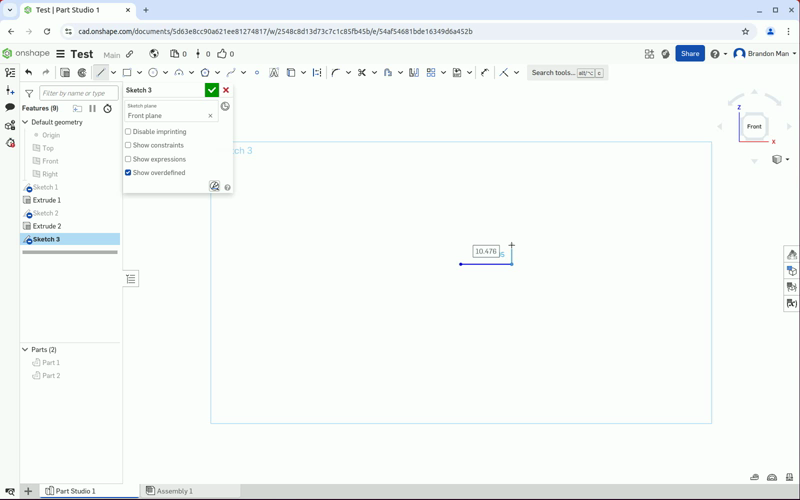
click(511, 244)
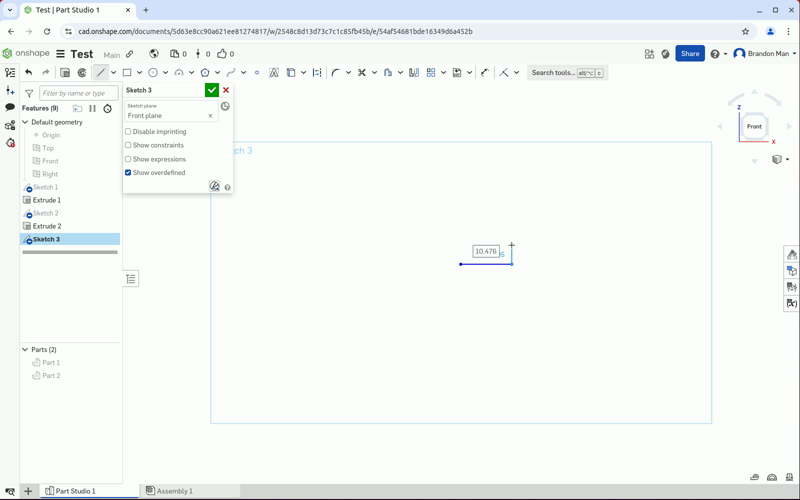
key_up(shift)
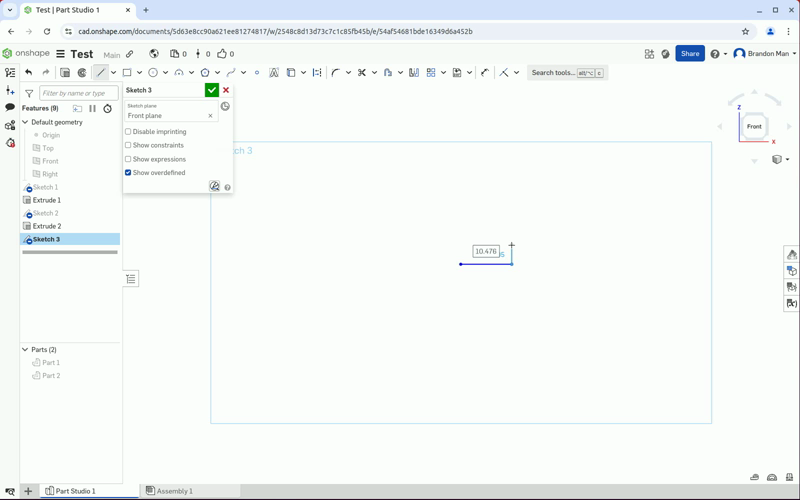
key_down(shift)
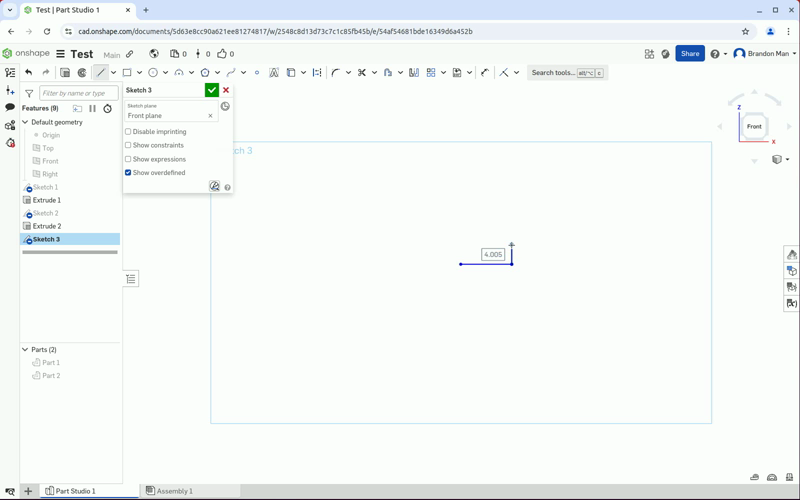
mouse_move(541, 244)
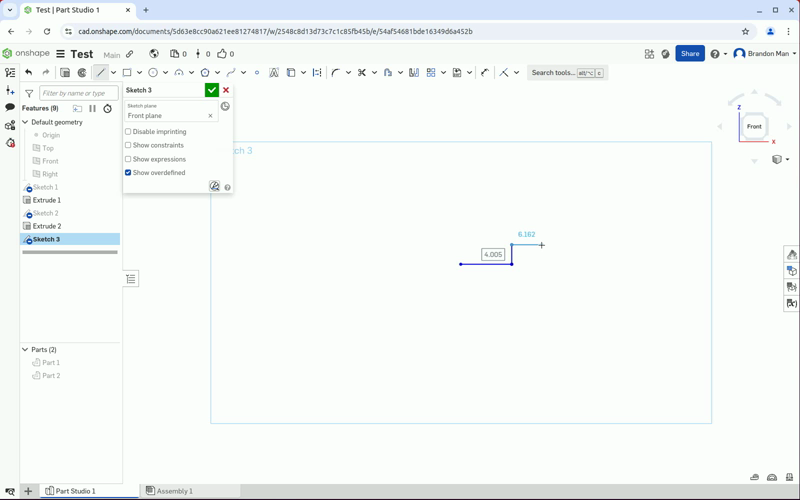
mouse_move(486, 225)
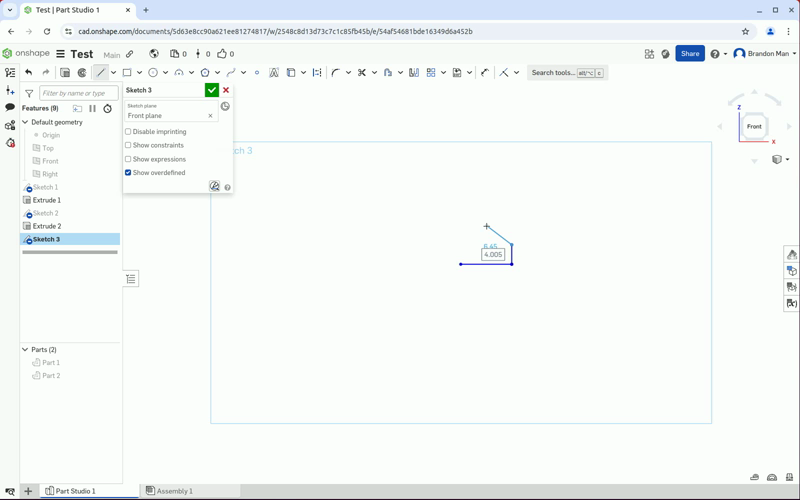
click(486, 225)
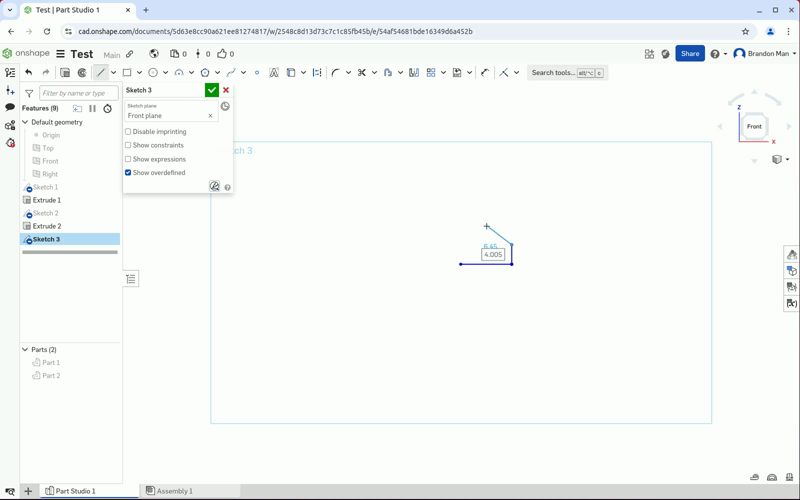
key_up(shift)
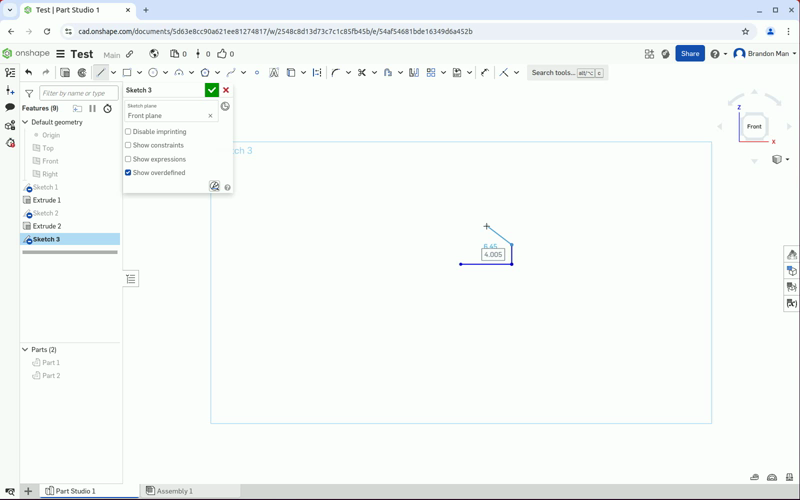
key_down(shift)
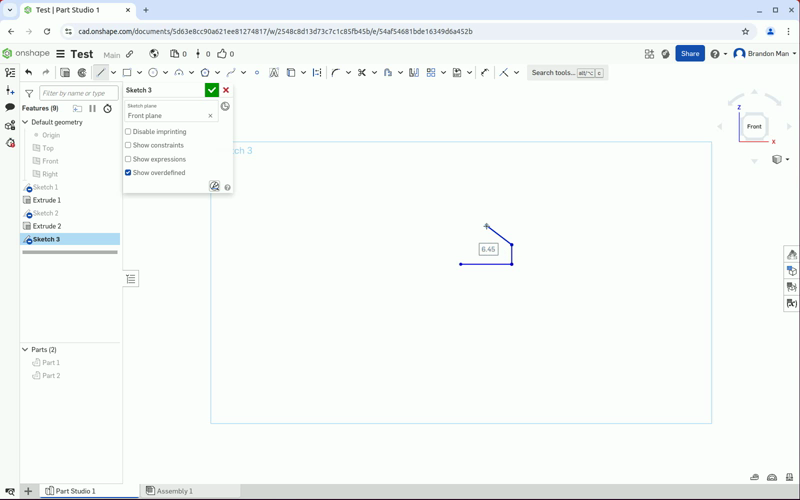
mouse_move(516, 225)
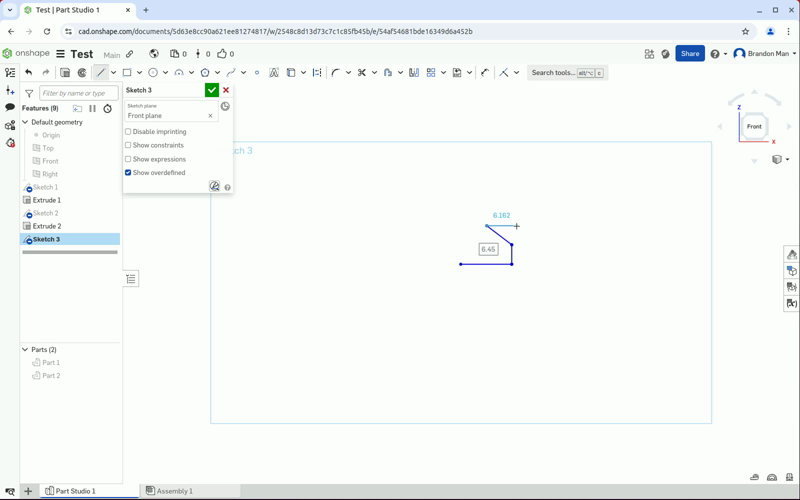
mouse_move(460, 225)
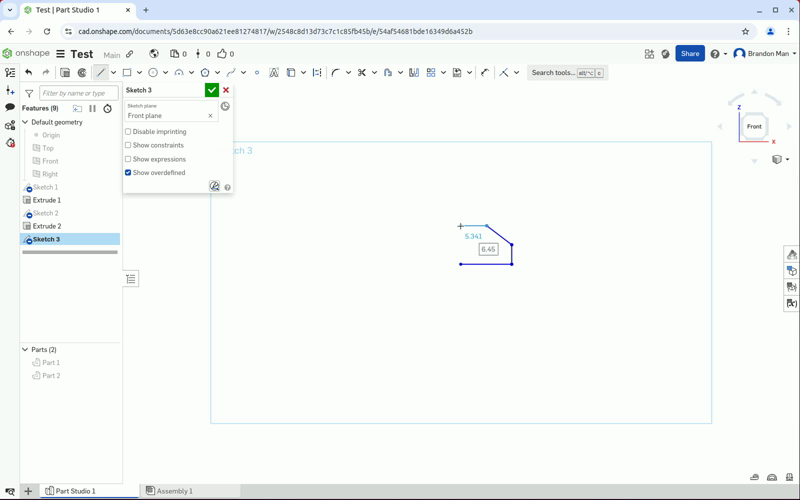
click(460, 225)
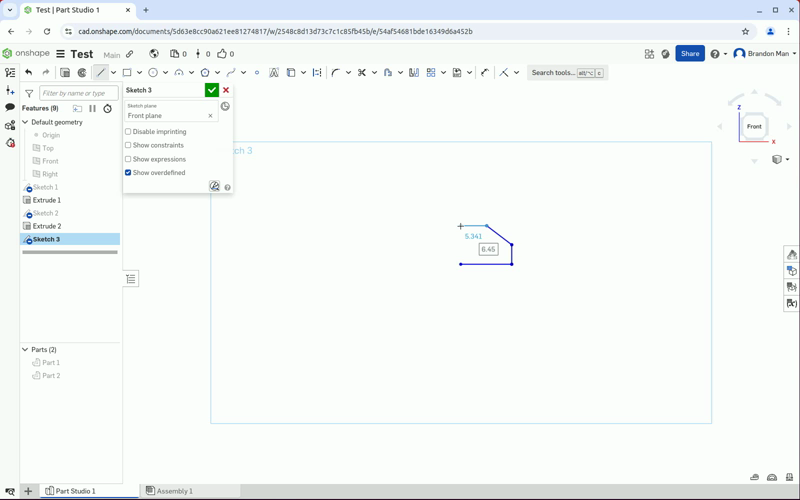
key_up(shift)
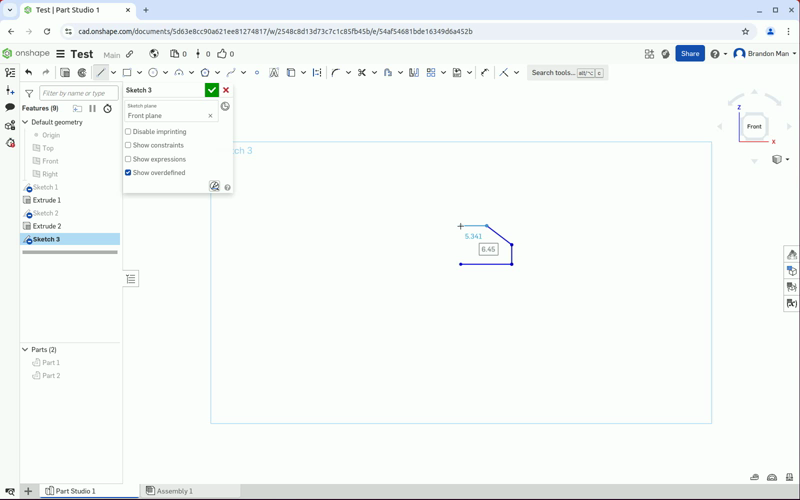
mouse_move(490, 225)
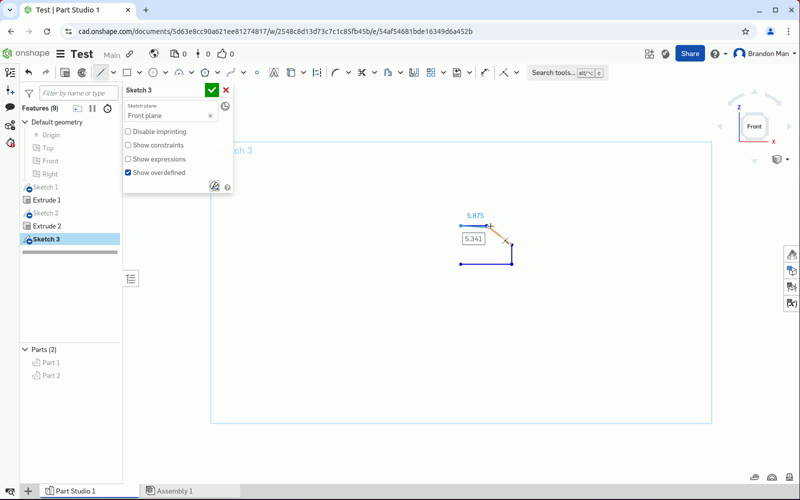
key_down(shift)
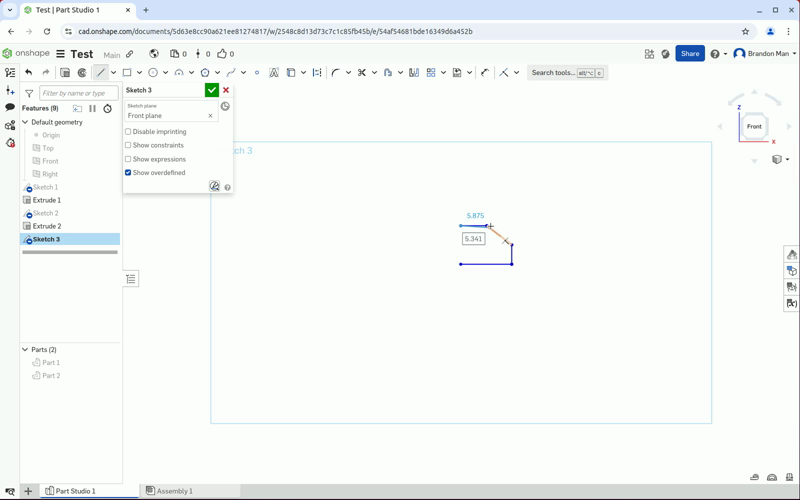
mouse_move(460, 264)
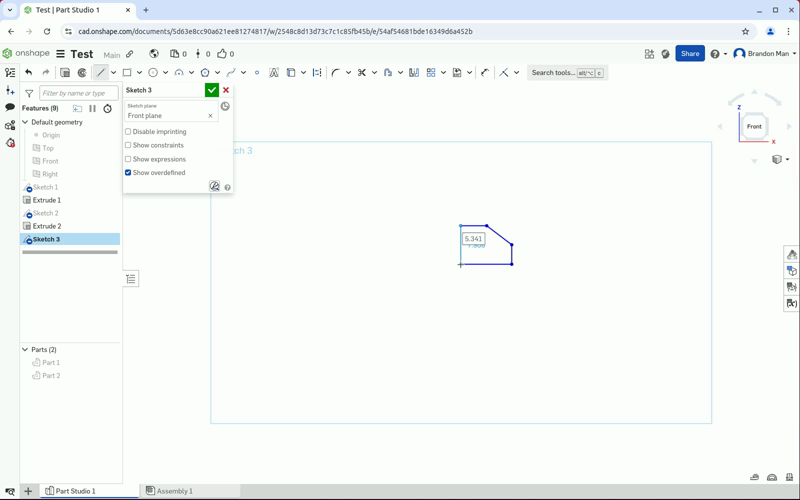
key_up(shift)
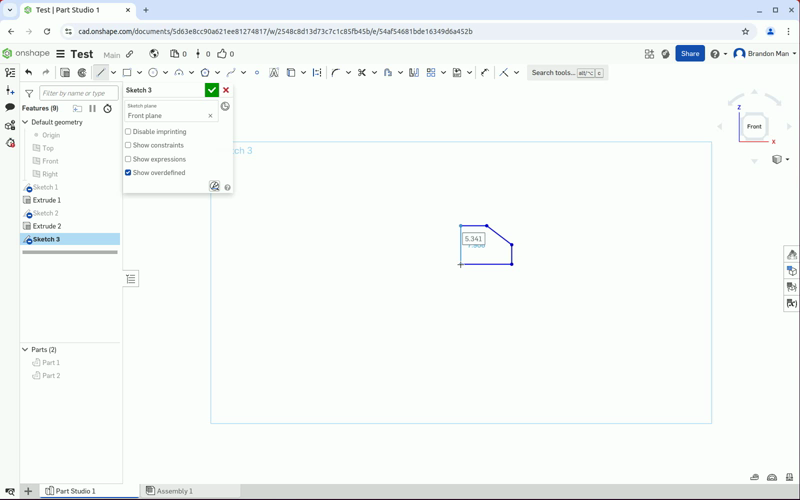
click(460, 264)
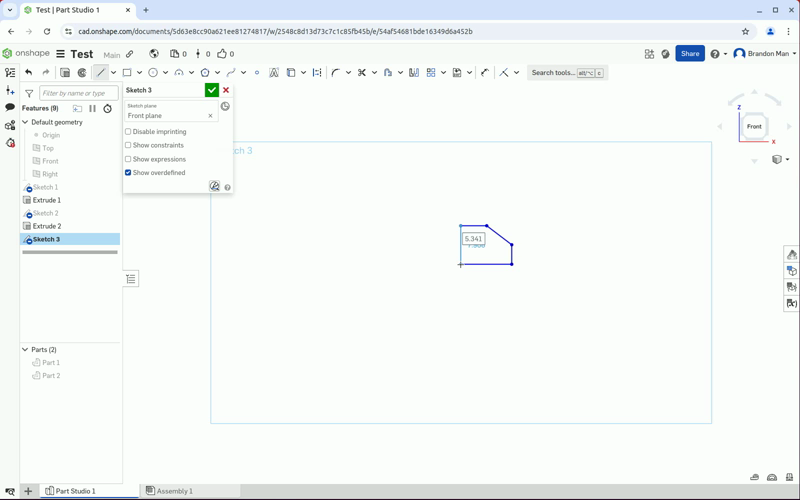
key(esc)
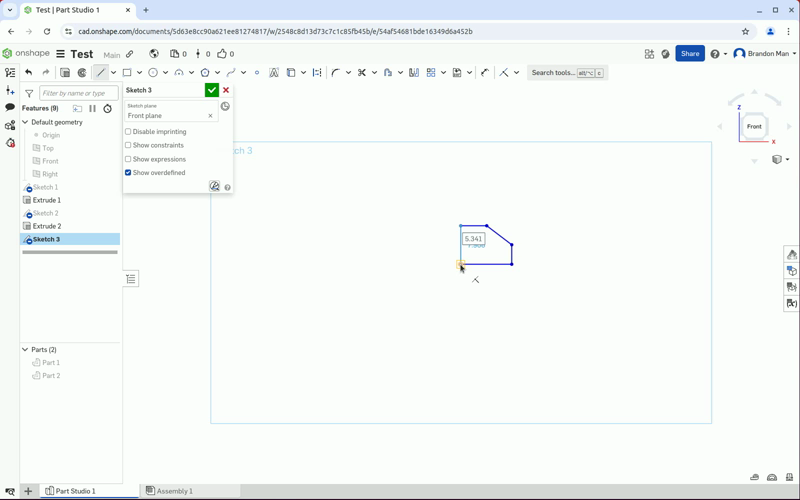
mouse_move(484, 259)
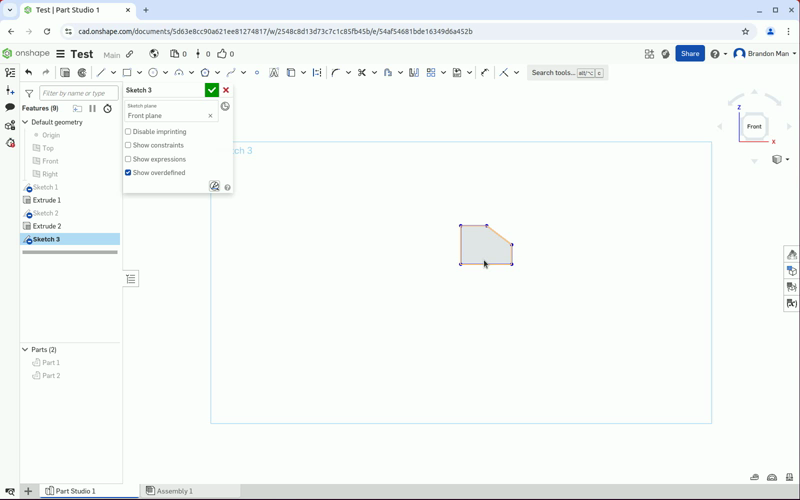
scroll(6)
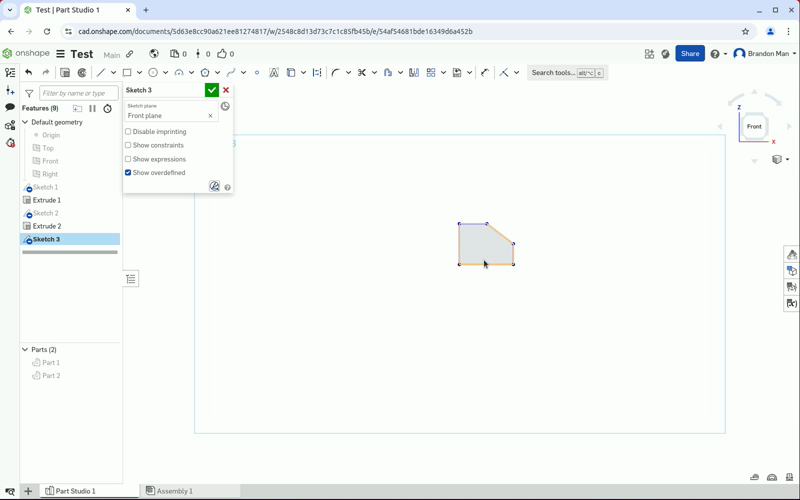
scroll(6)
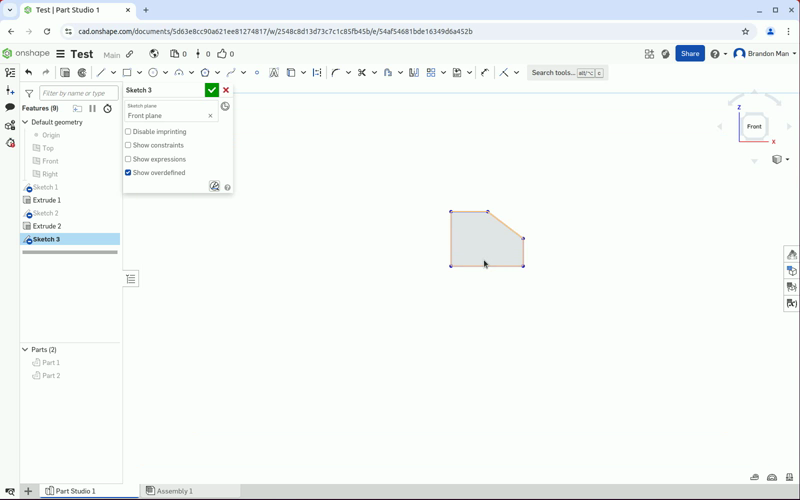
scroll(6)
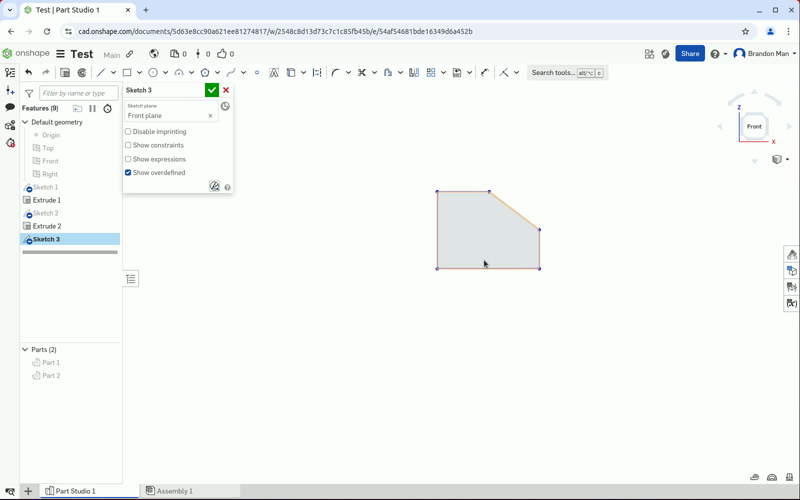
scroll(6)
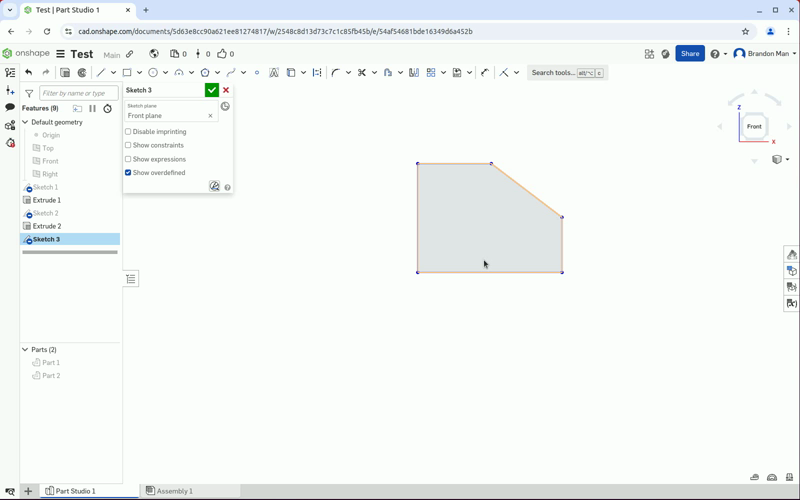
scroll(6)
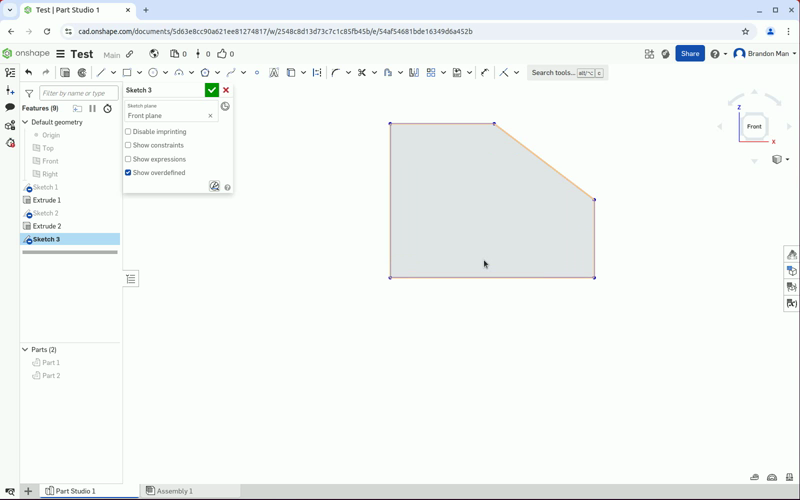
scroll(6)
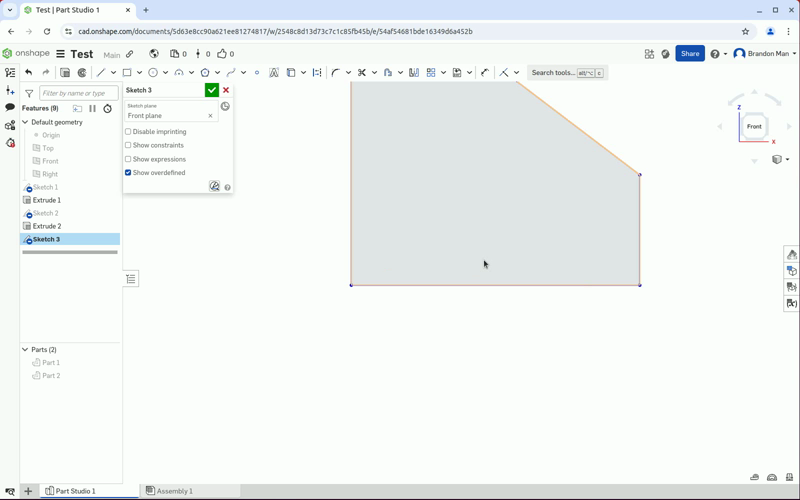
scroll(6)
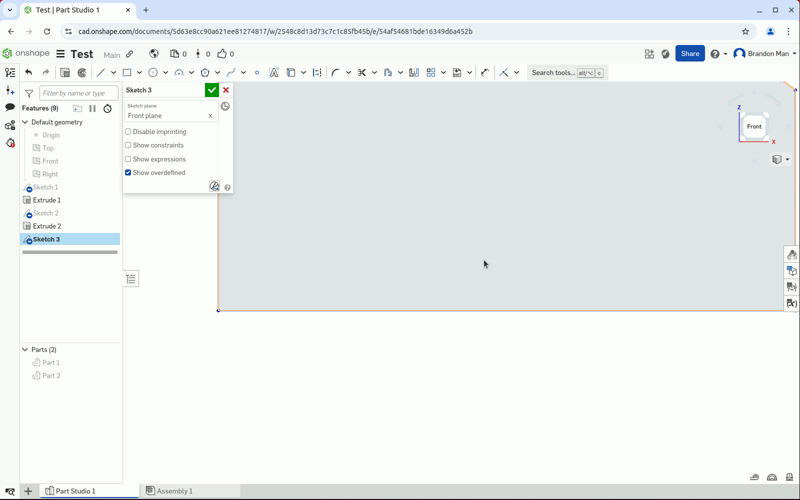
click(484, 259)
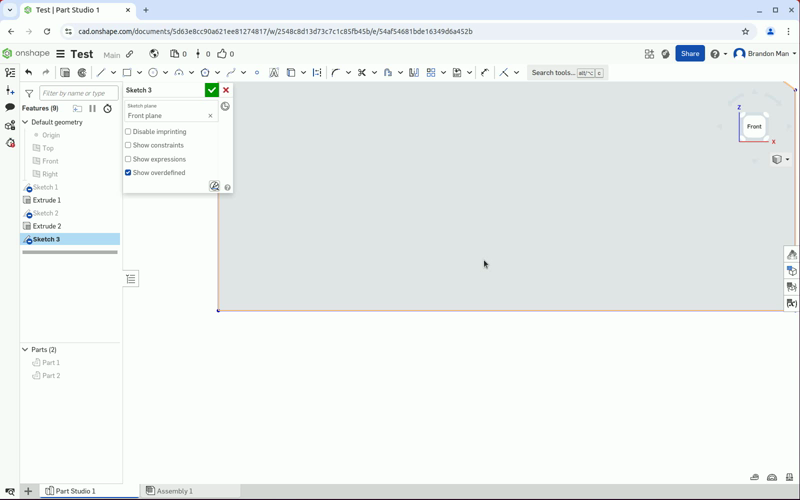
scroll(-6)
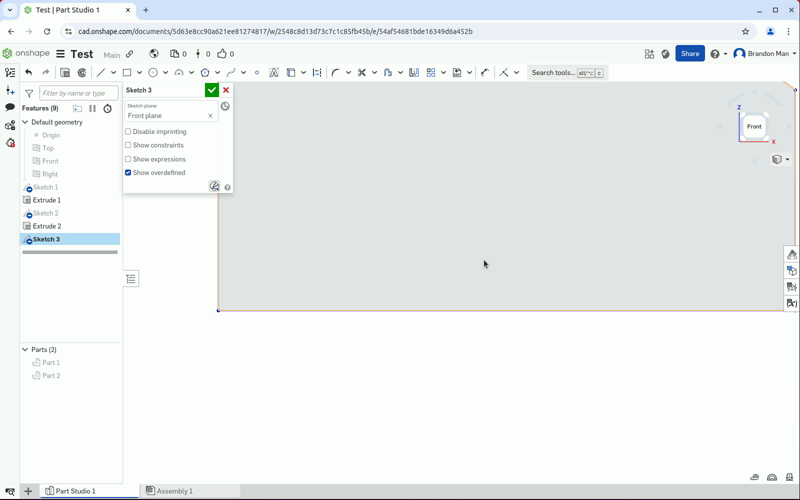
scroll(-6)
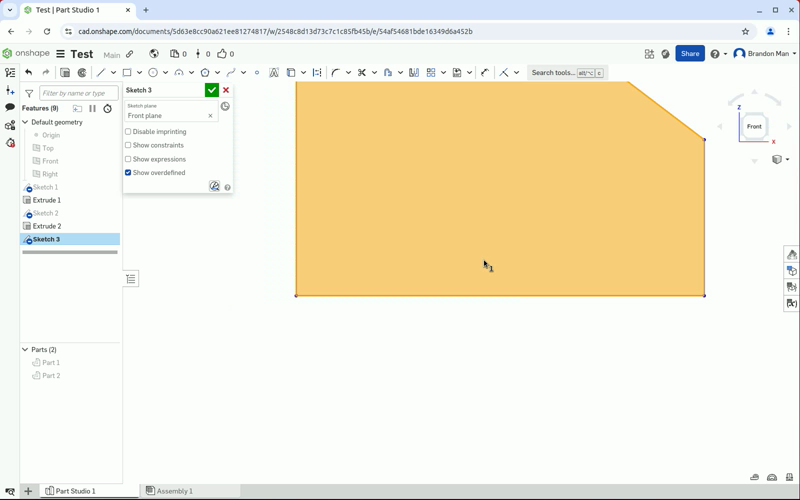
scroll(-6)
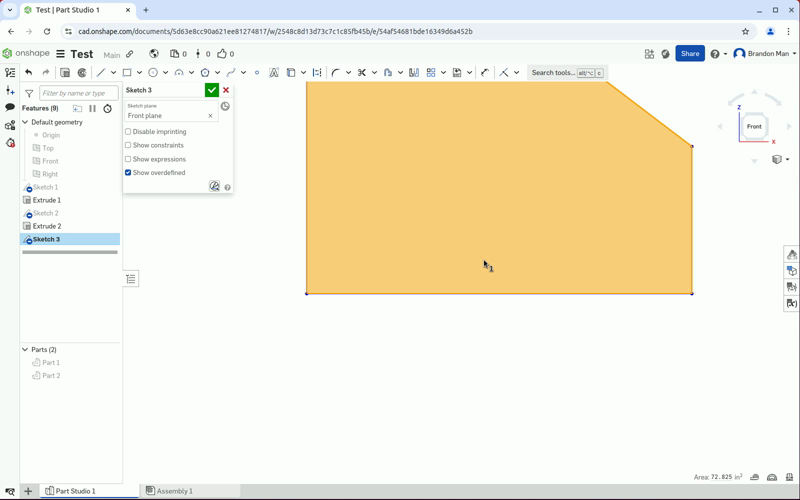
scroll(-6)
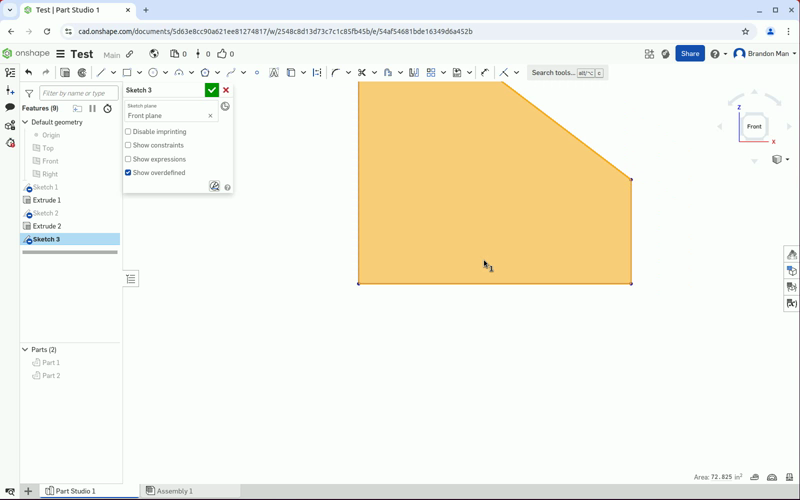
scroll(-6)
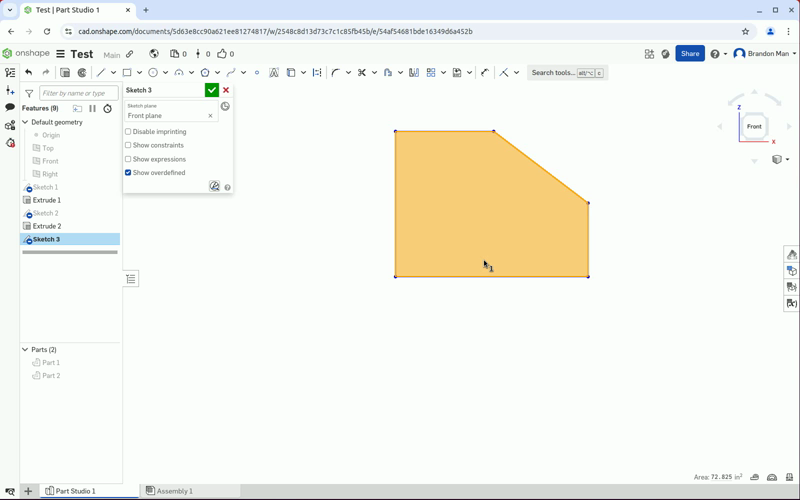
scroll(-6)
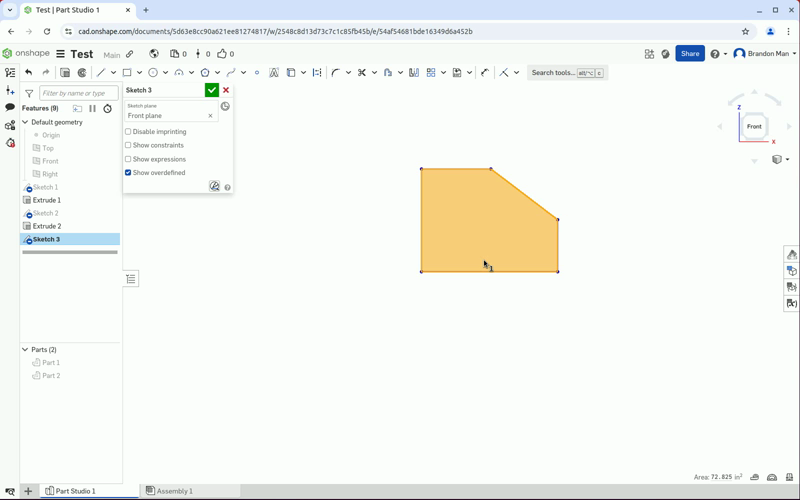
scroll(-6)
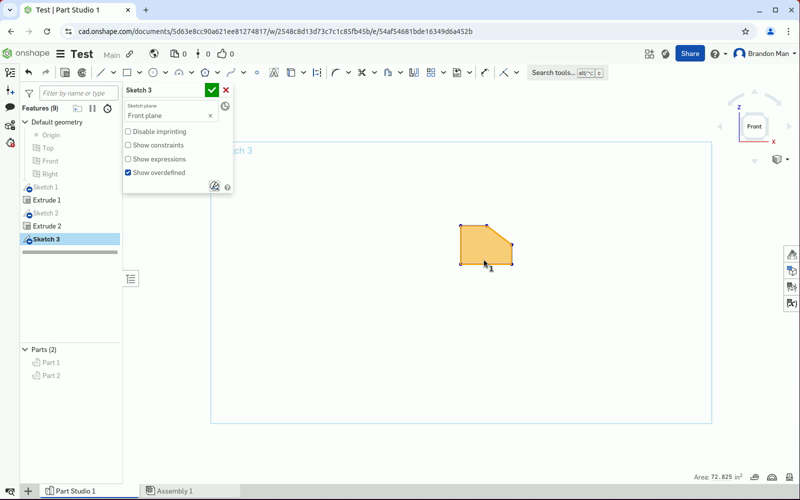
mouse_move(73, 352)
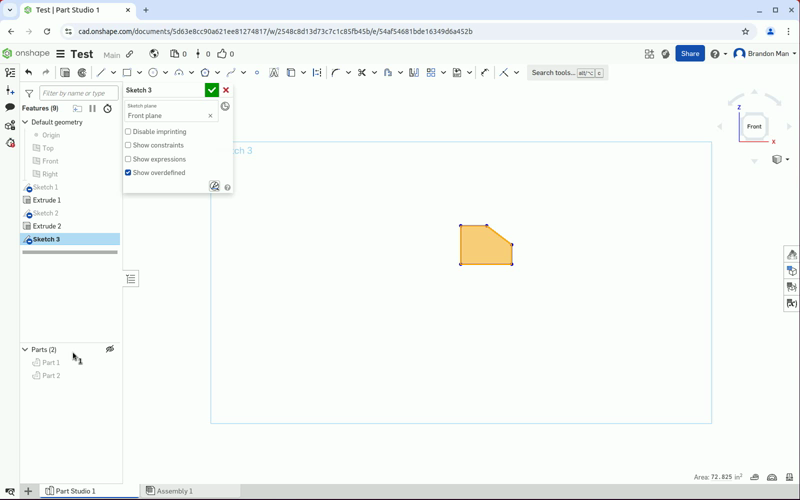
key(shift+y)
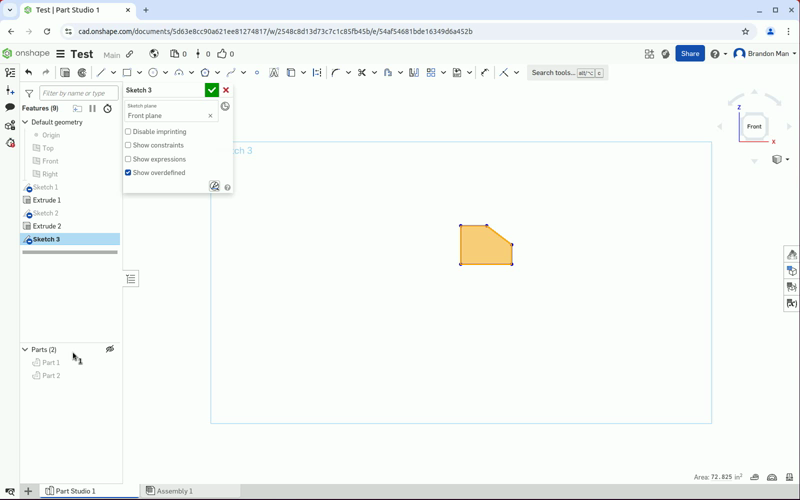
key(shift+e)
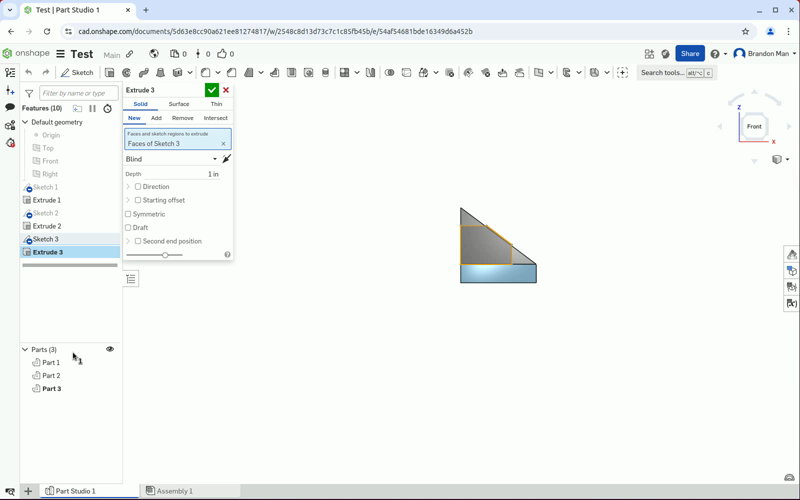
mouse_move(143, 106)
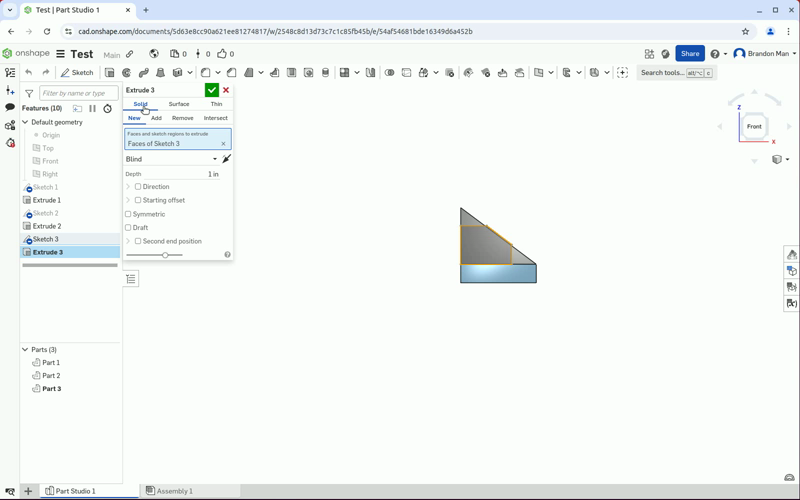
click(143, 106)
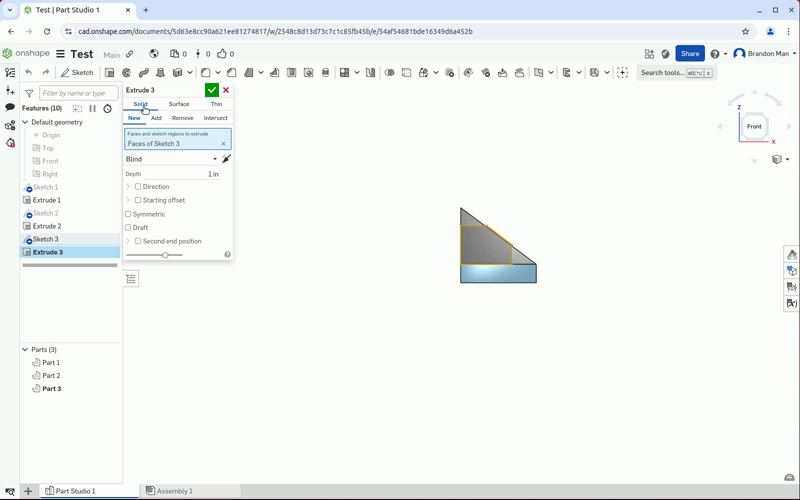
mouse_move(137, 120)
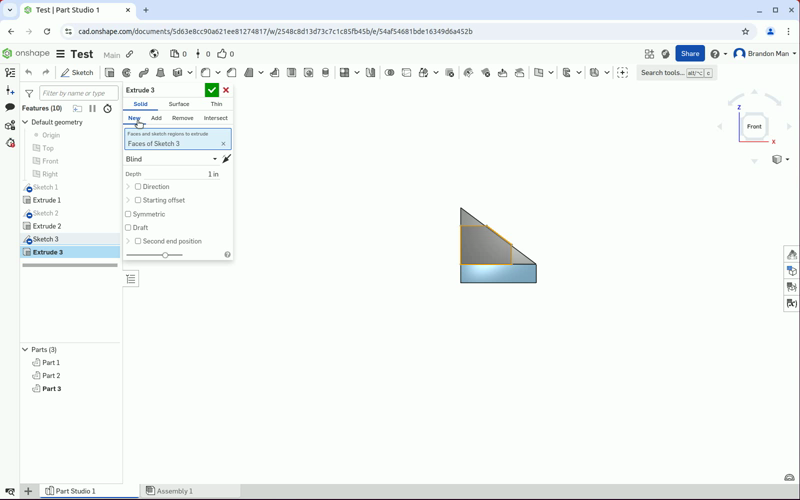
click(137, 120)
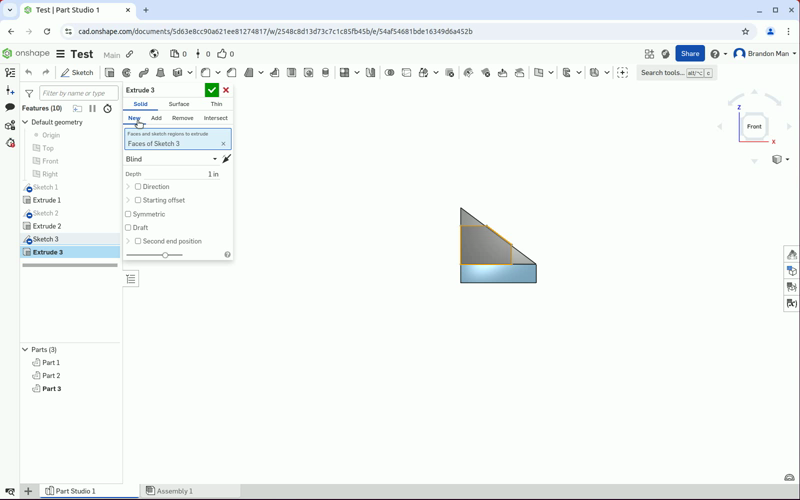
key(tab, 4)
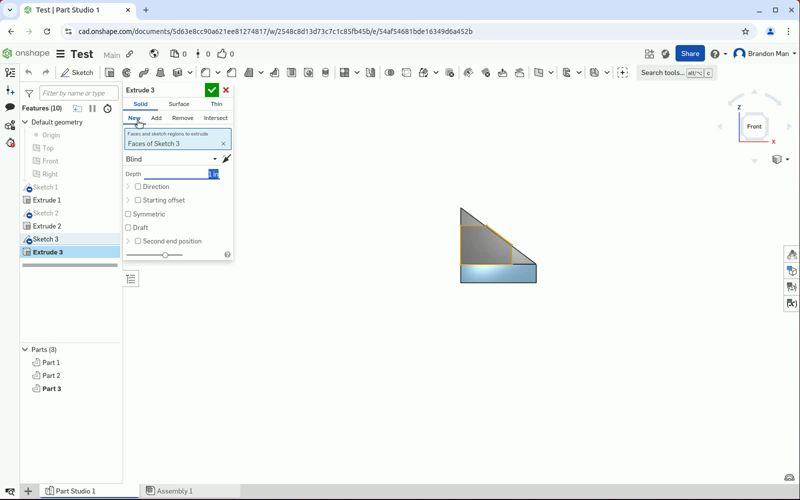
text(15.405)
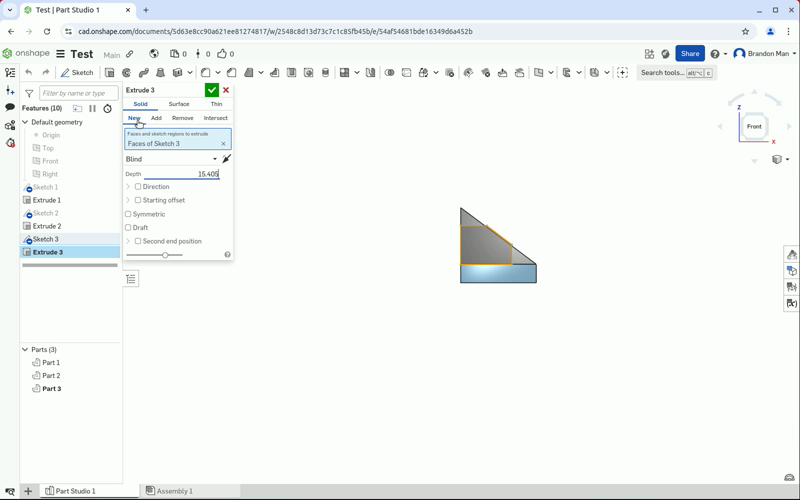
key(enter)
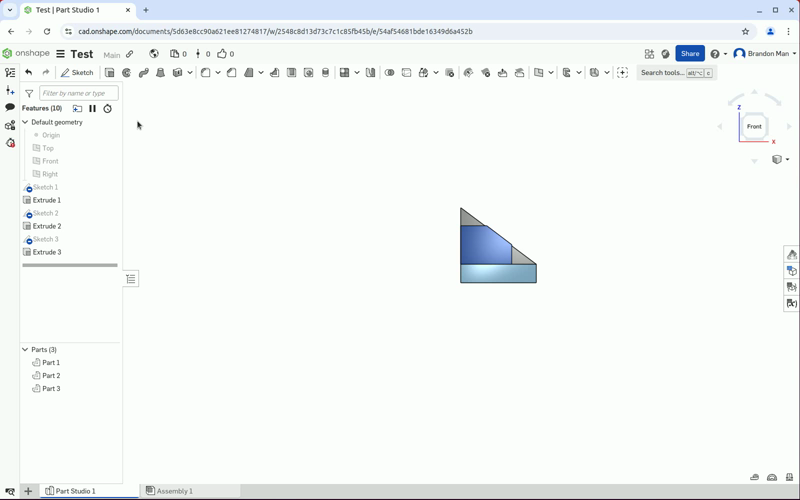
key(shift+h)
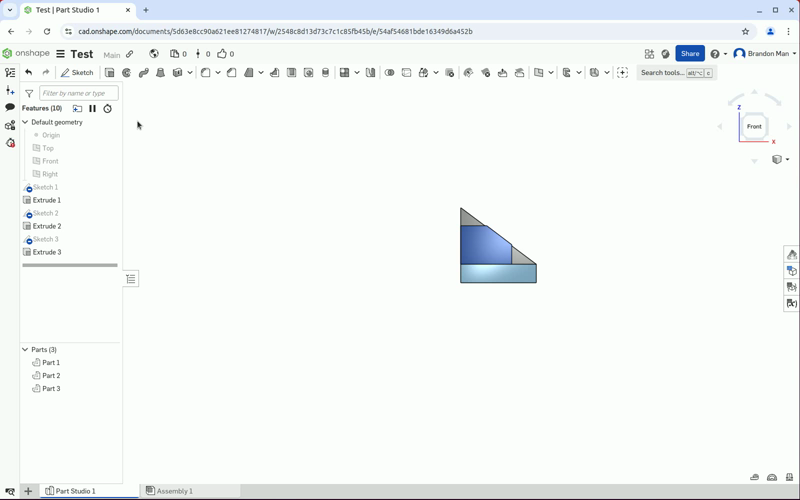
key(shift+h)
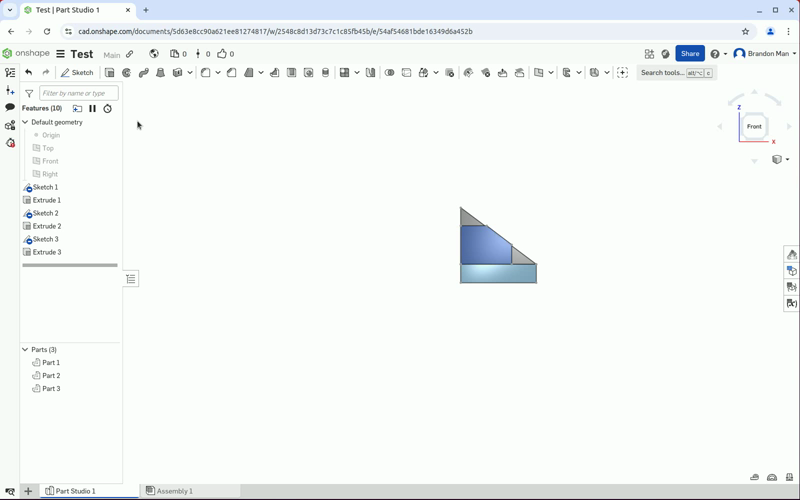
key(shift+7)
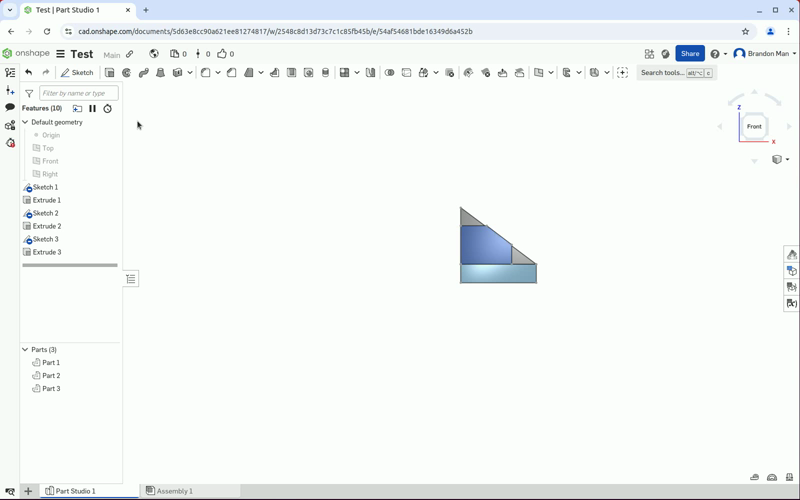
key(left, 2)
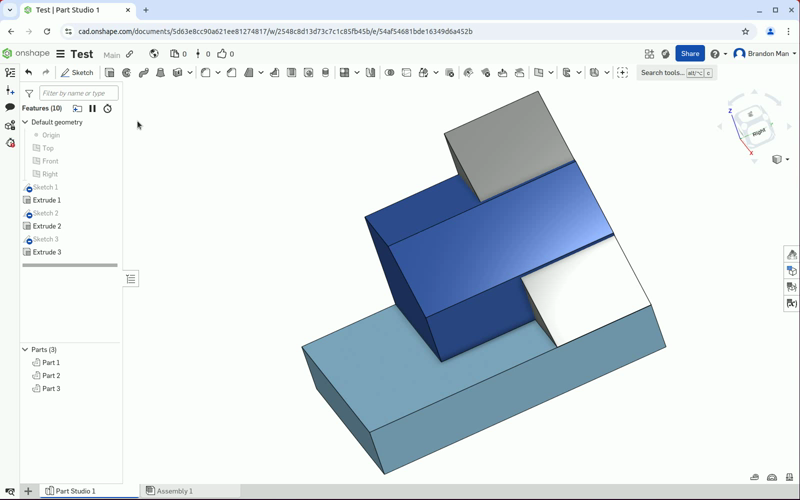
key(down, 2)
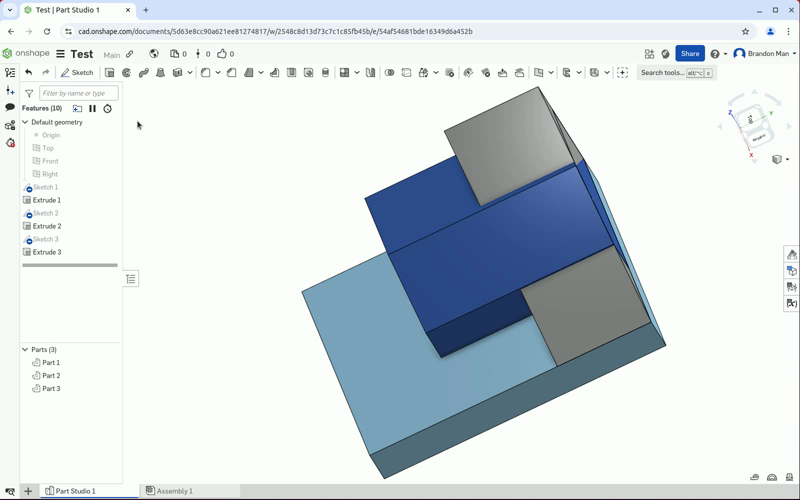
key(up, 2)
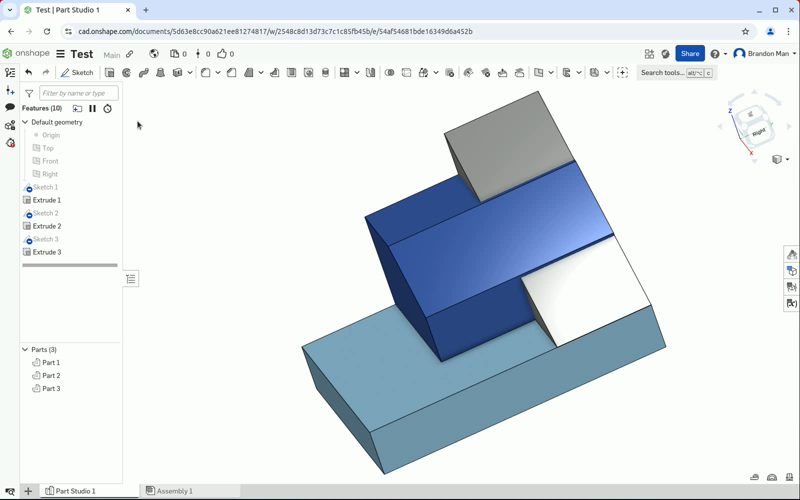
key(right, 2)
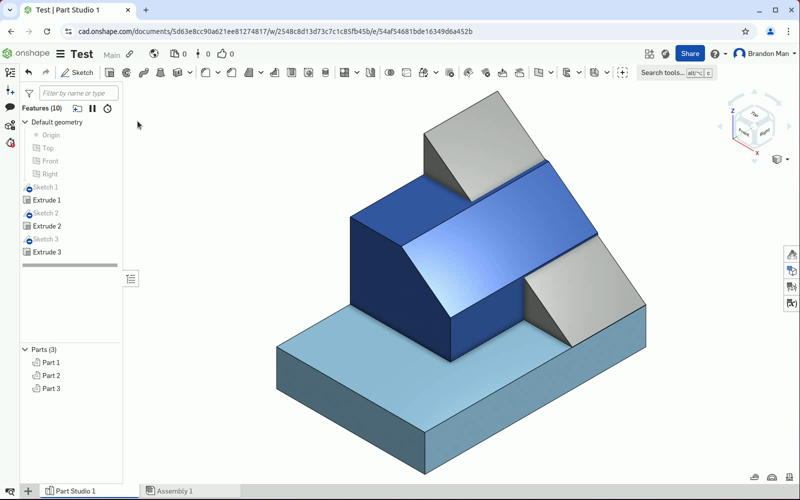
mouse_move(73, 189)
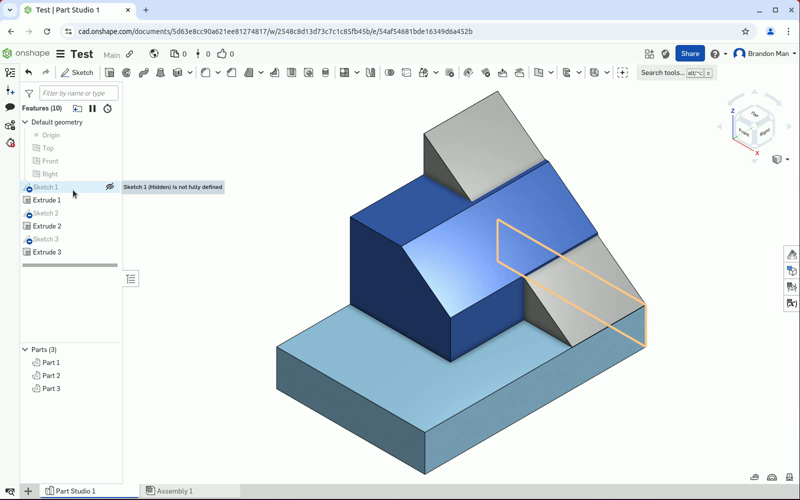
click(73, 189)